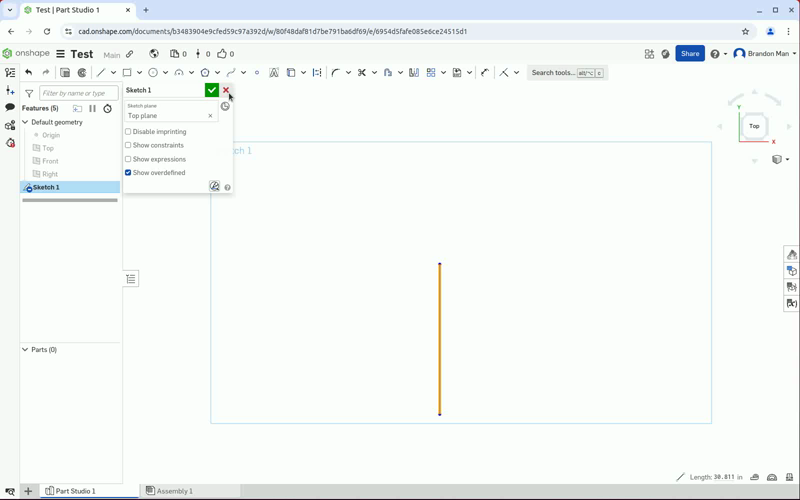
key(shift+h)
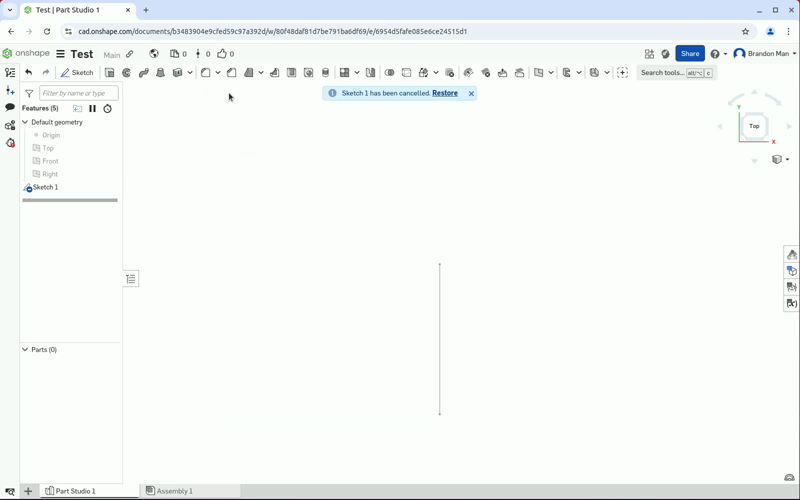
key(shift+s)
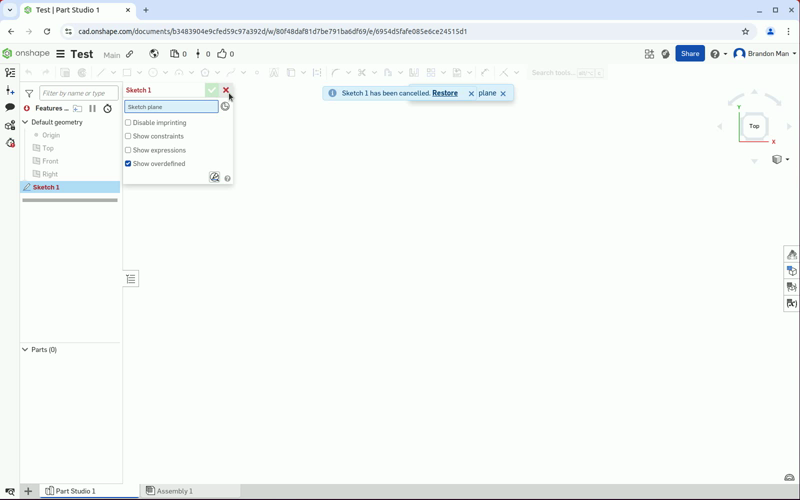
mouse_move(73, 150)
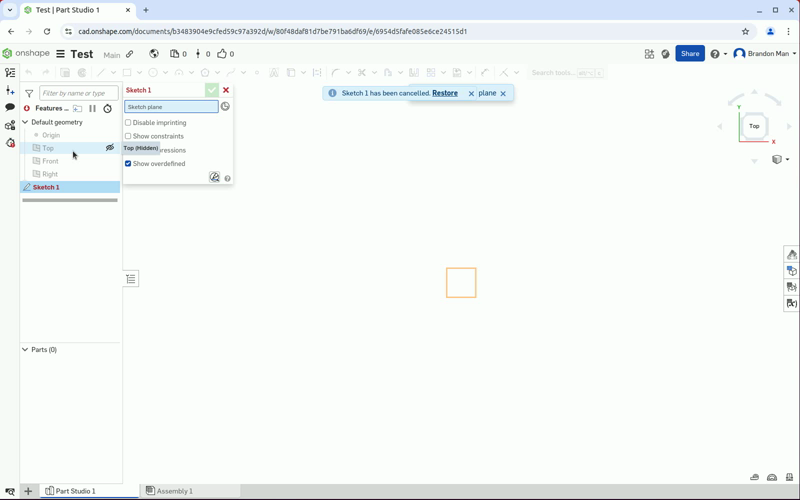
click(73, 150)
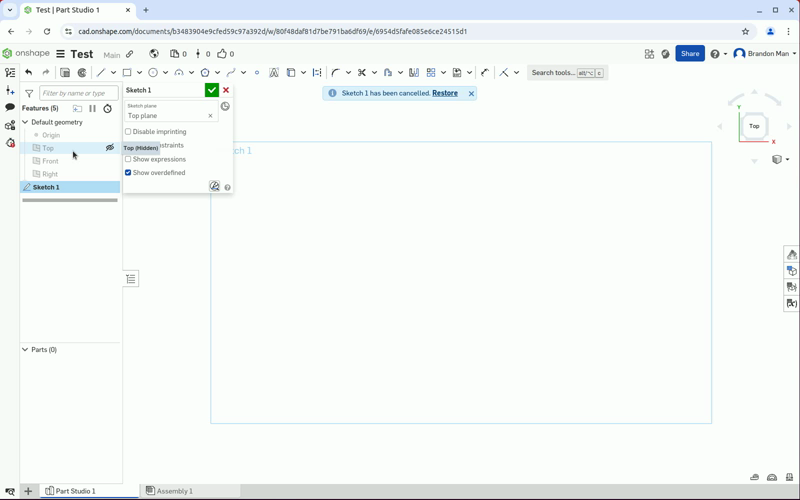
mouse_move(73, 352)
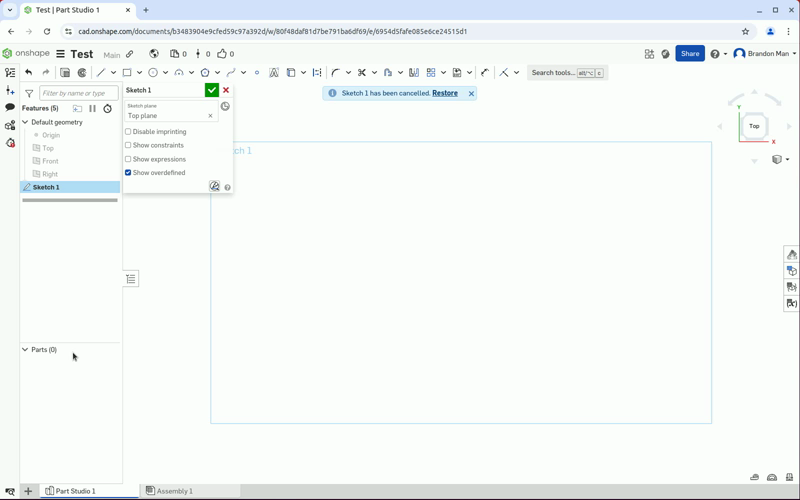
key(y)
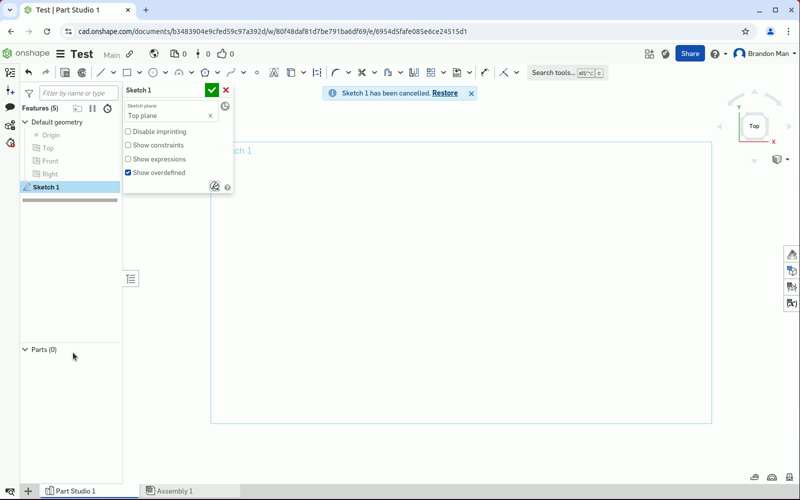
key(l)
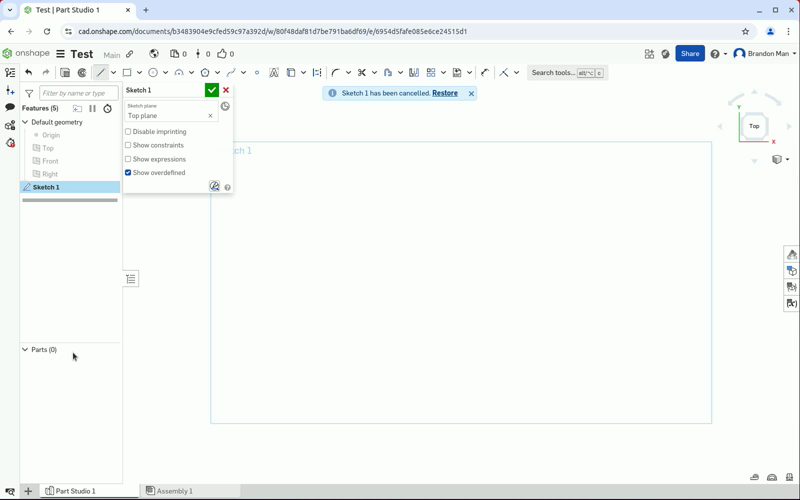
key_down(shift)
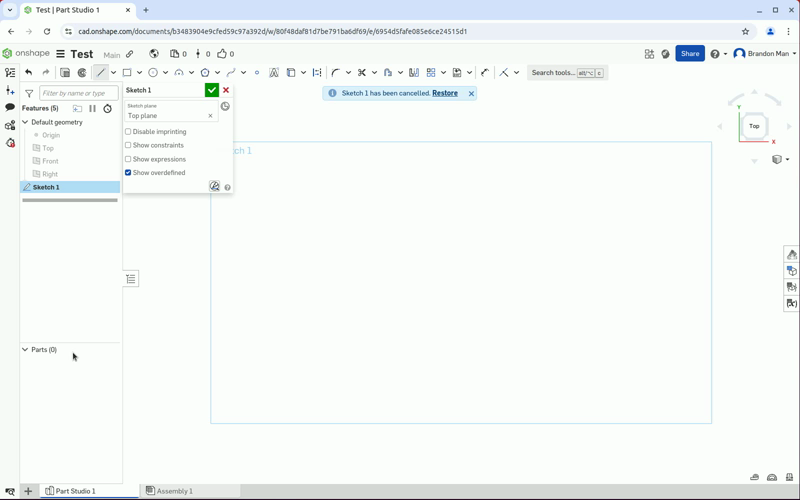
mouse_move(362, 252)
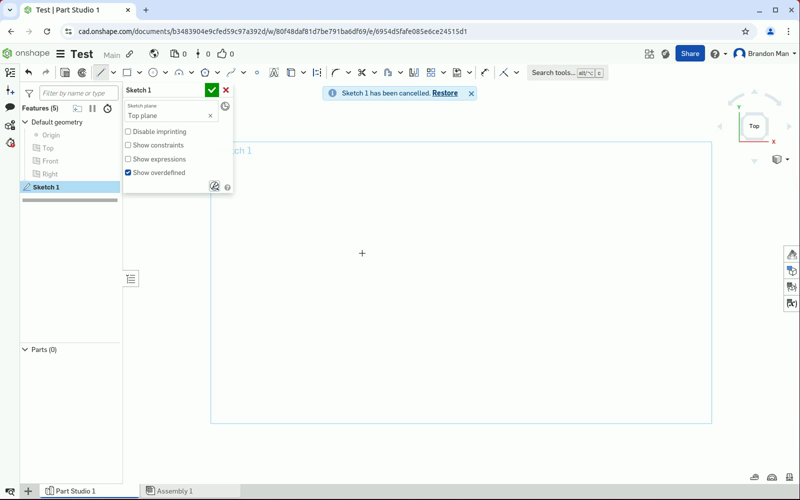
click(362, 252)
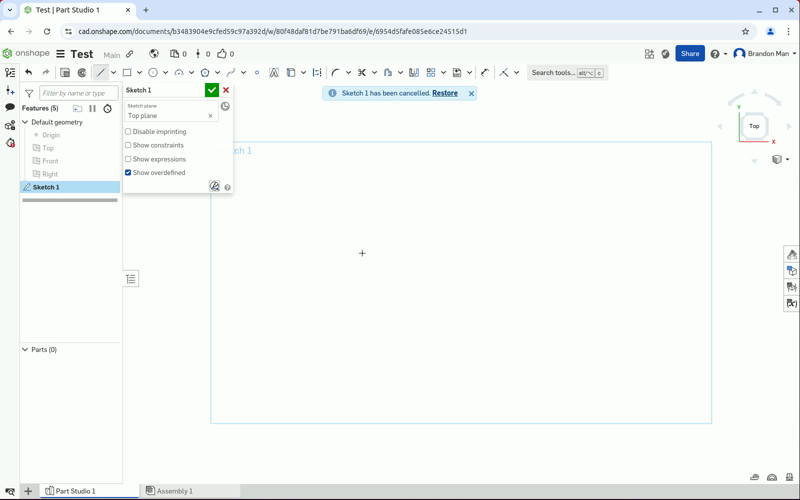
key_up(shift)
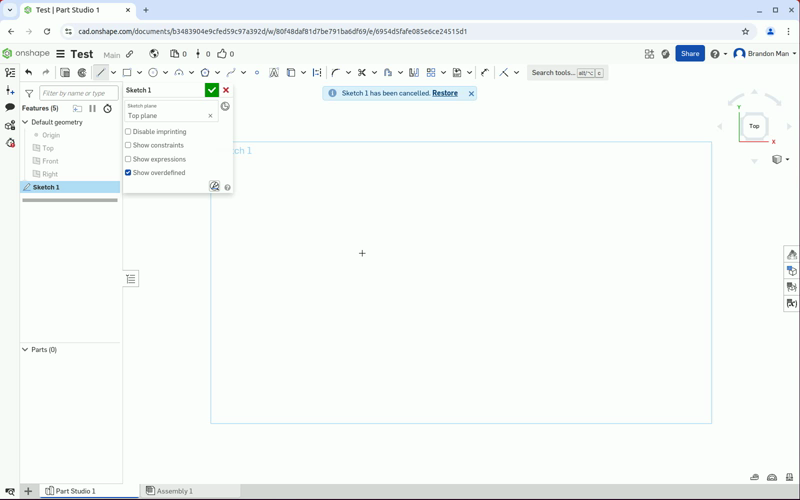
key_down(shift)
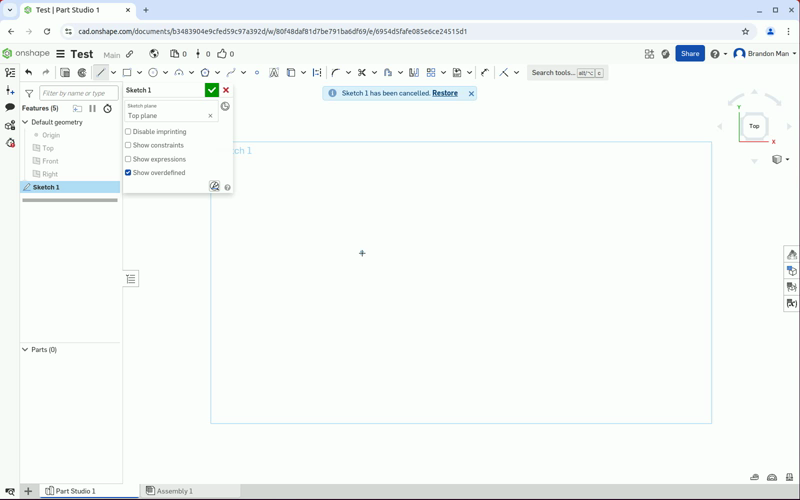
mouse_move(572, 252)
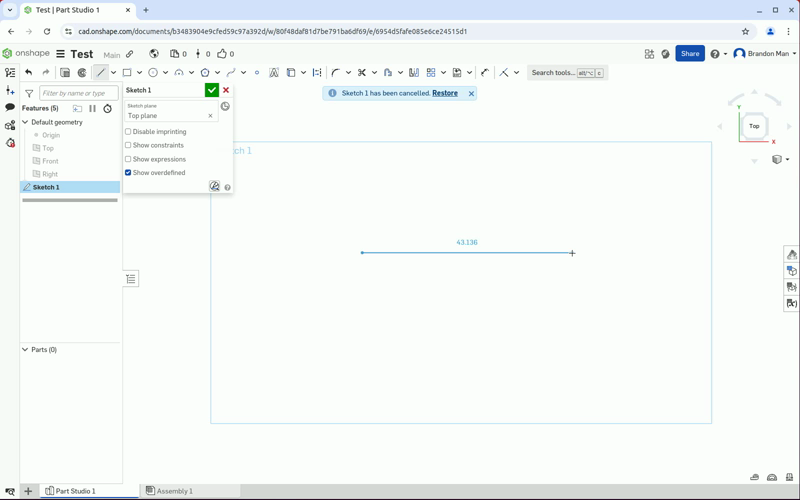
click(572, 252)
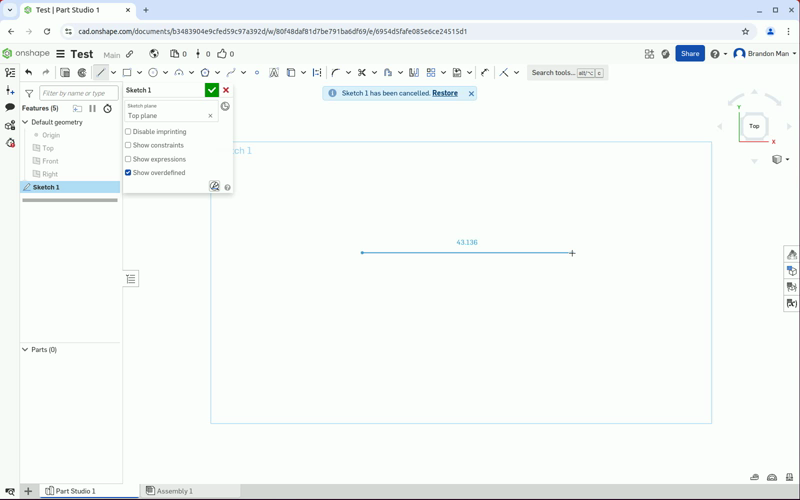
key_up(shift)
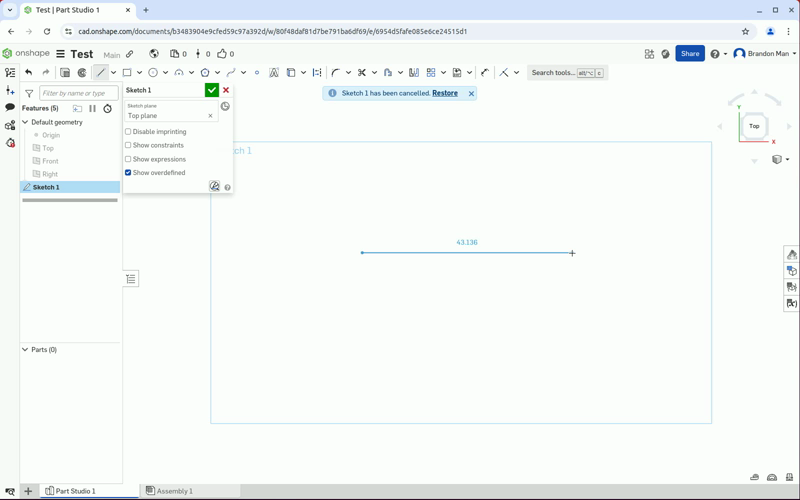
key_down(shift)
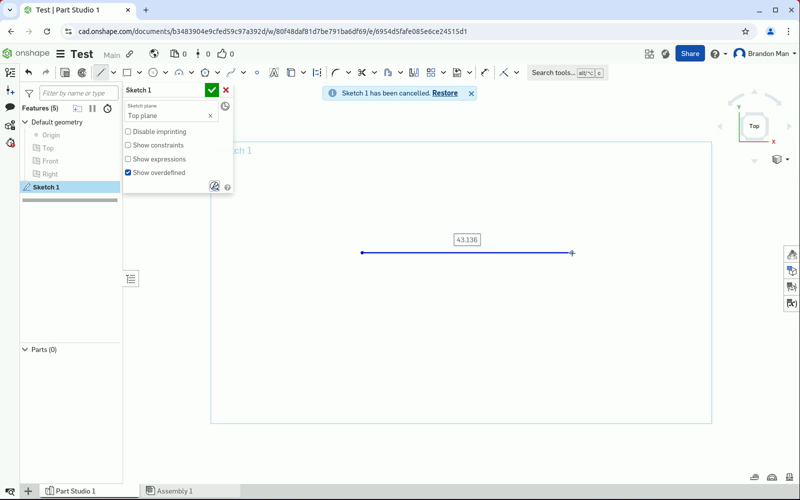
mouse_move(589, 252)
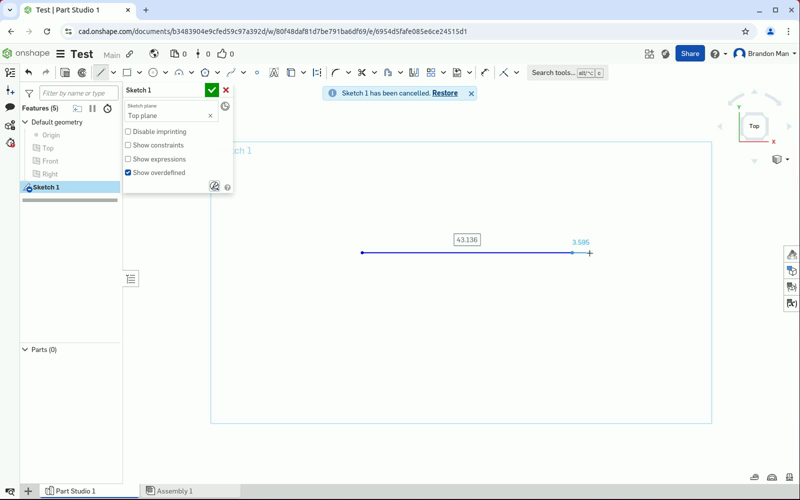
mouse_move(572, 245)
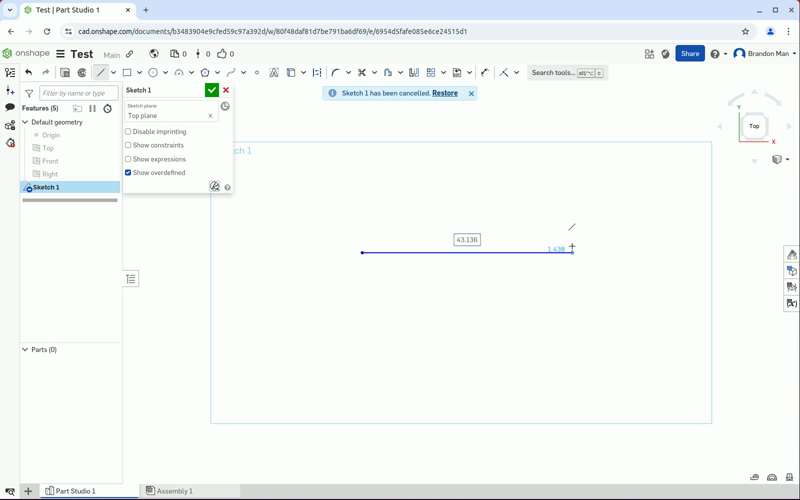
scroll(6)
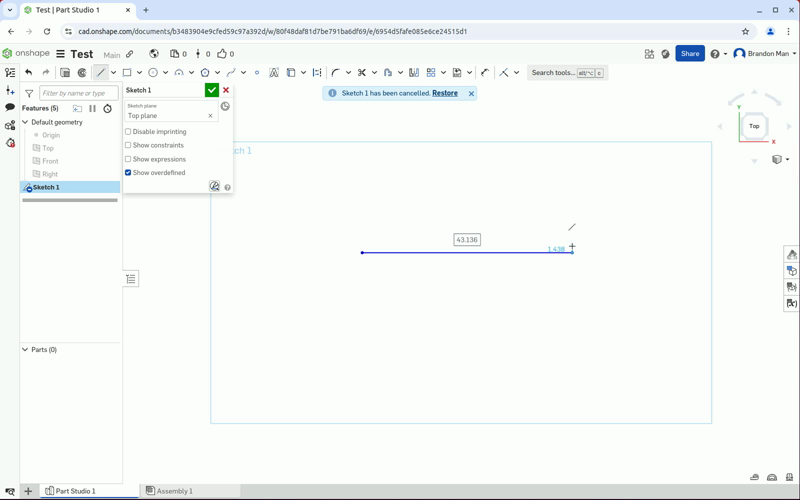
scroll(6)
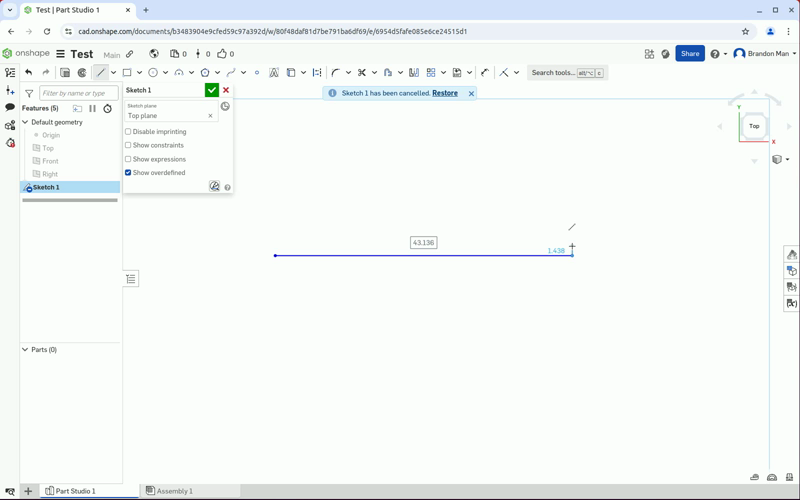
scroll(6)
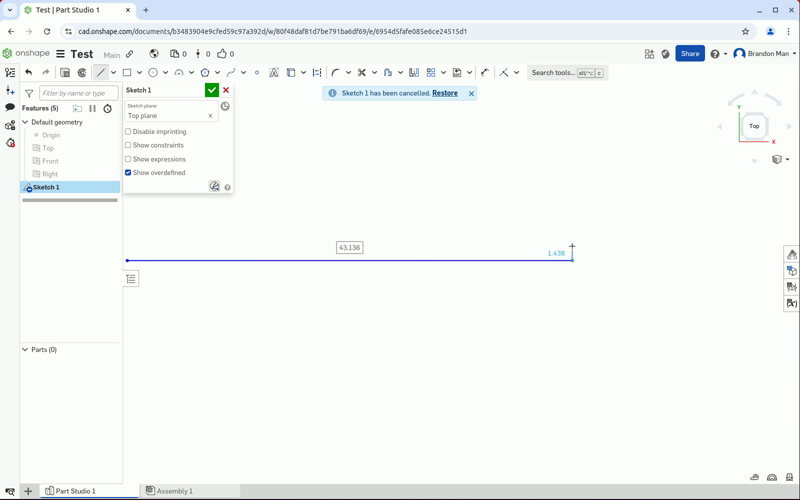
scroll(6)
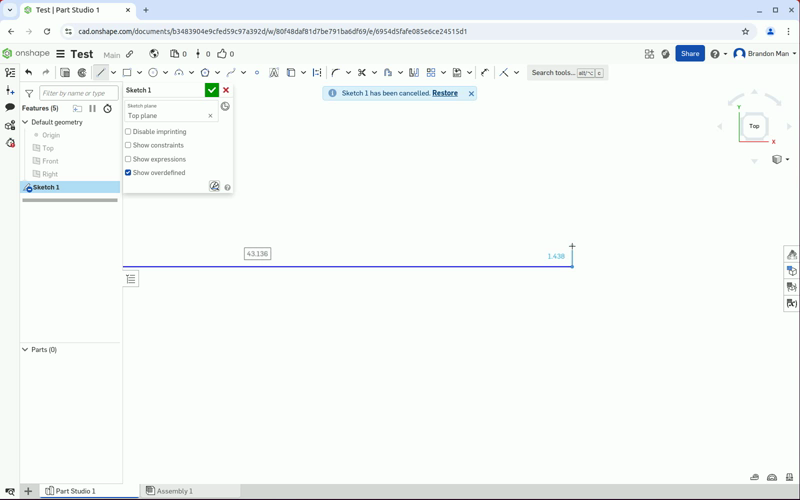
scroll(6)
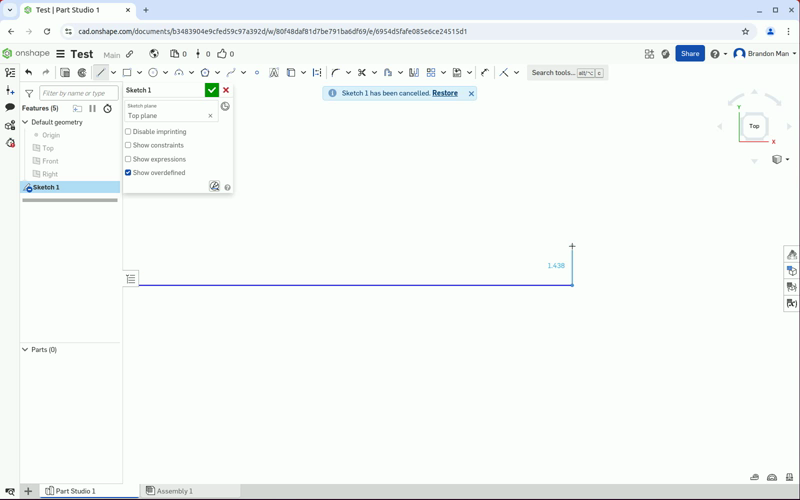
scroll(6)
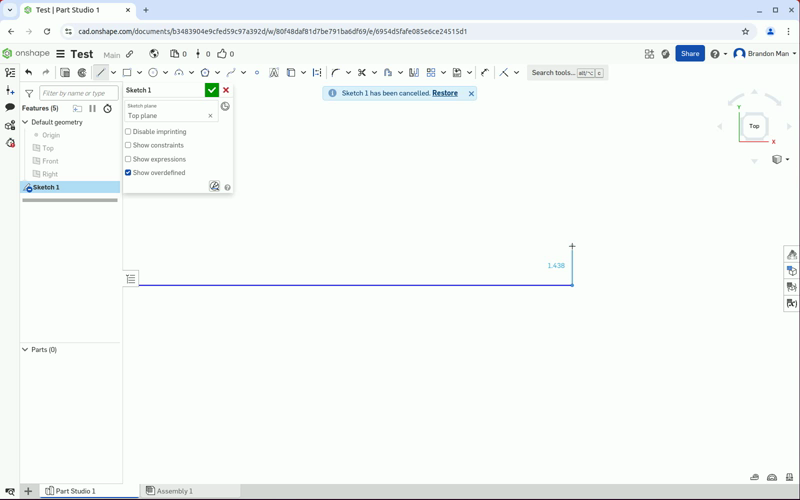
scroll(6)
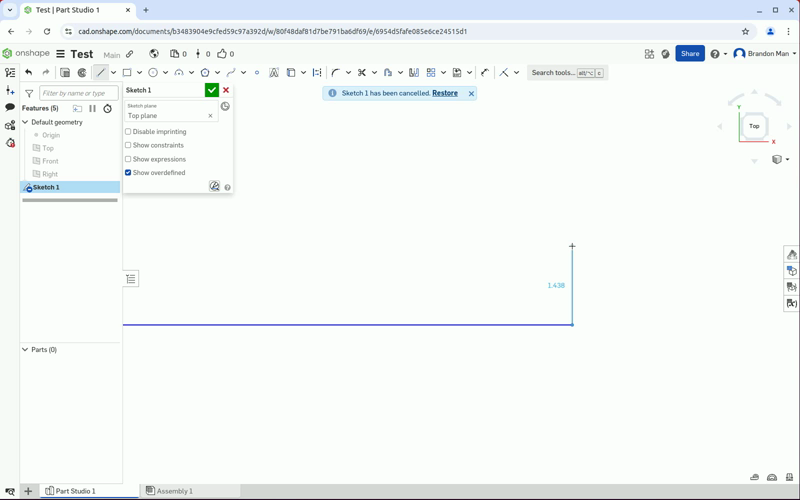
click(572, 245)
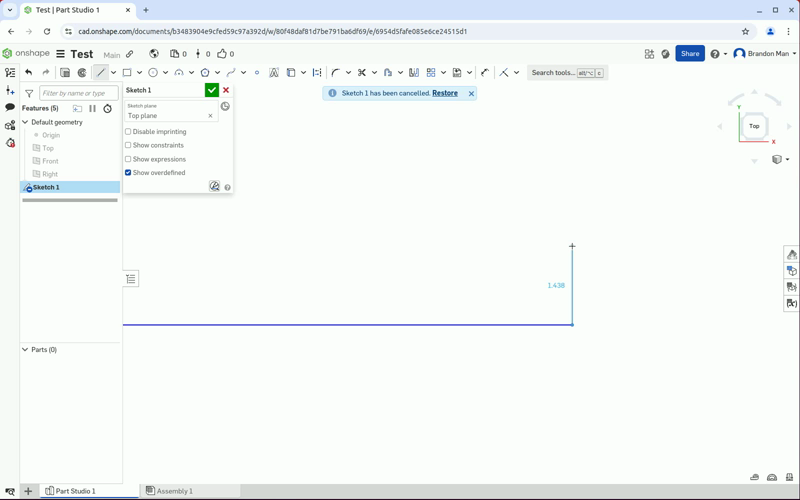
scroll(-6)
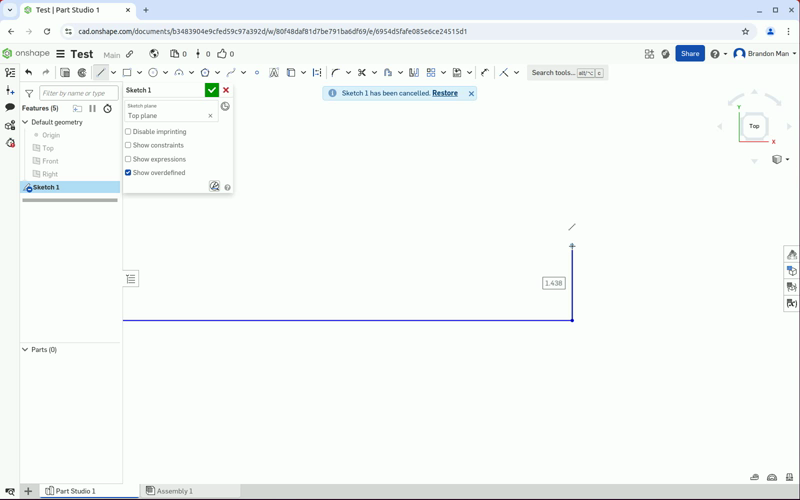
scroll(-6)
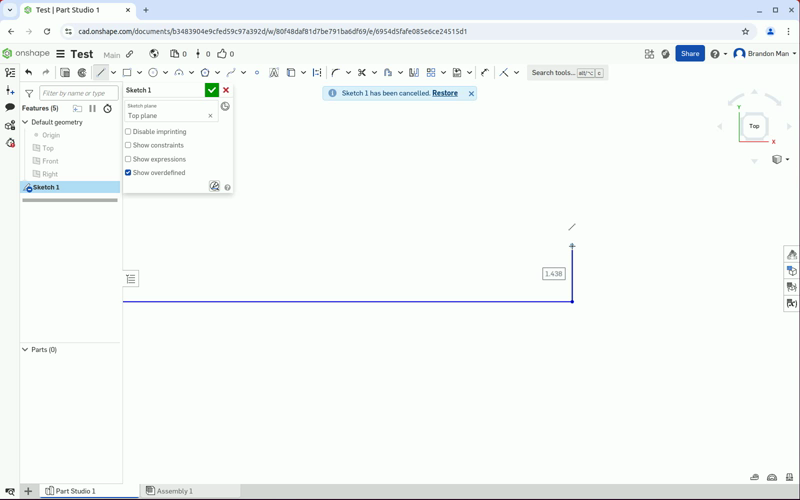
scroll(-6)
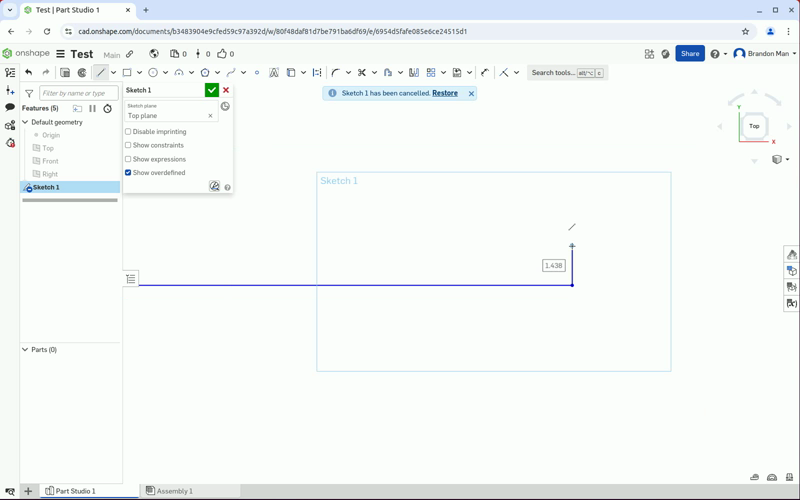
scroll(-6)
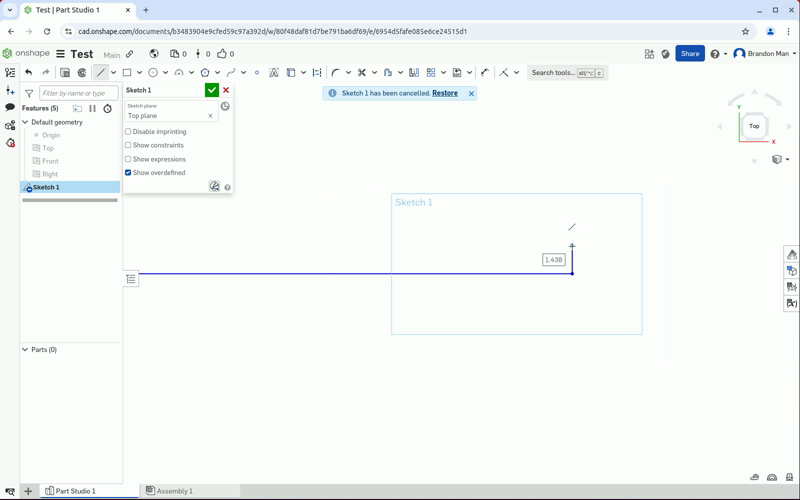
scroll(-6)
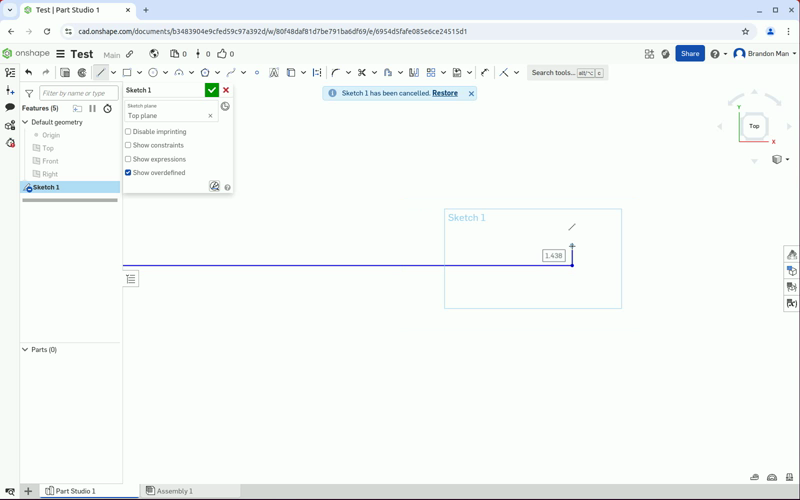
scroll(-6)
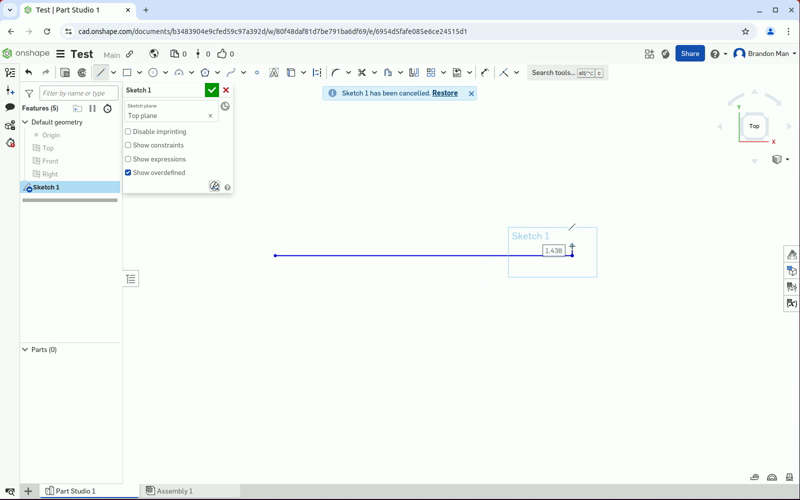
scroll(-6)
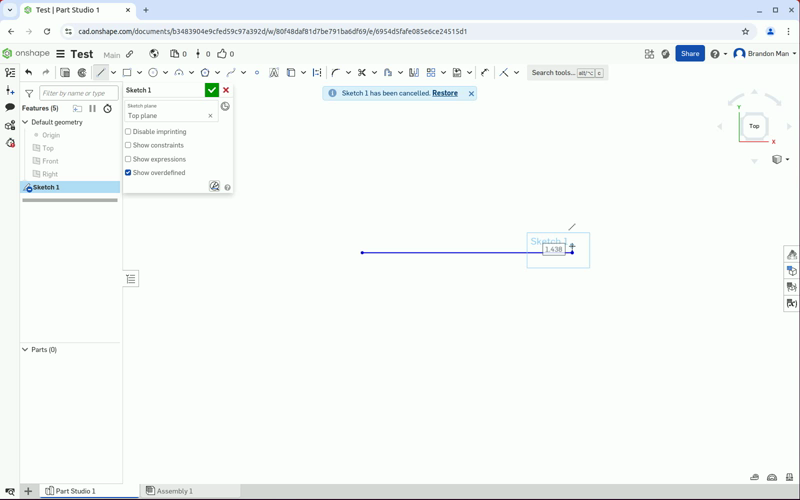
key_up(shift)
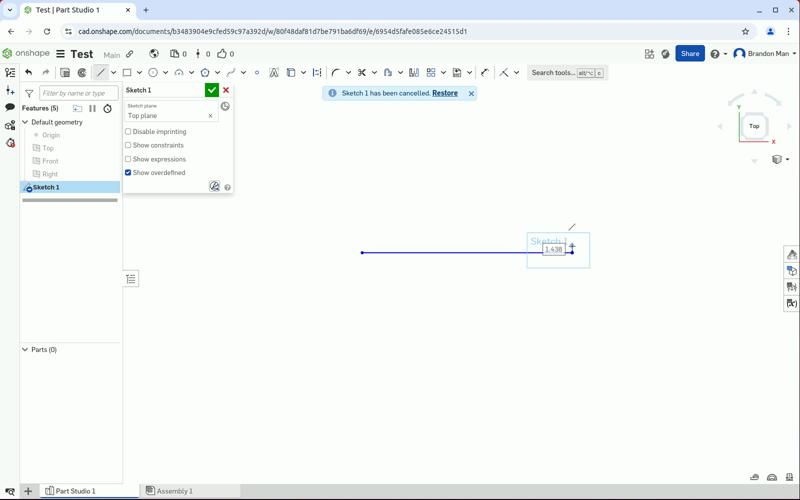
key_down(shift)
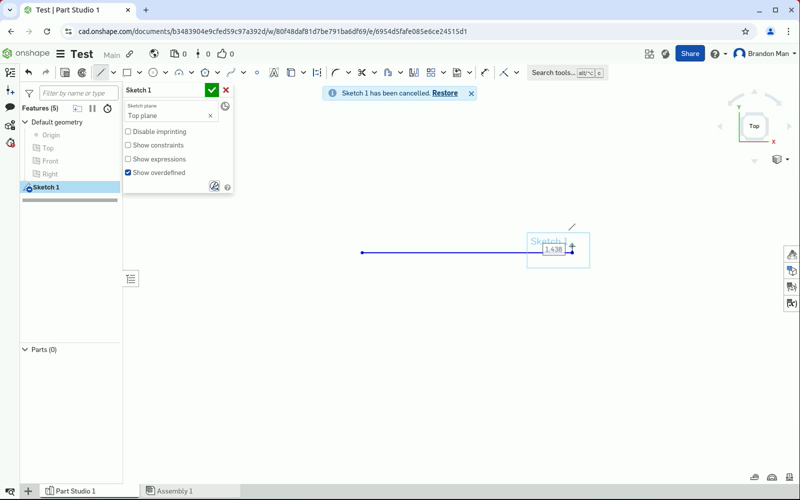
mouse_move(362, 245)
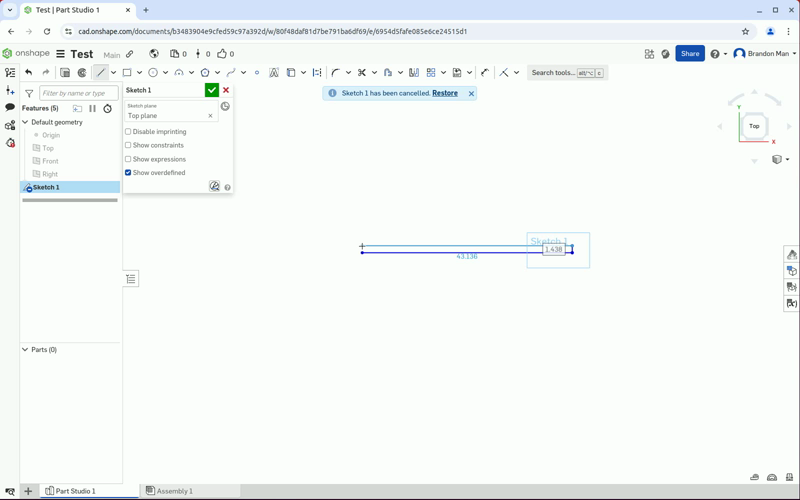
click(362, 245)
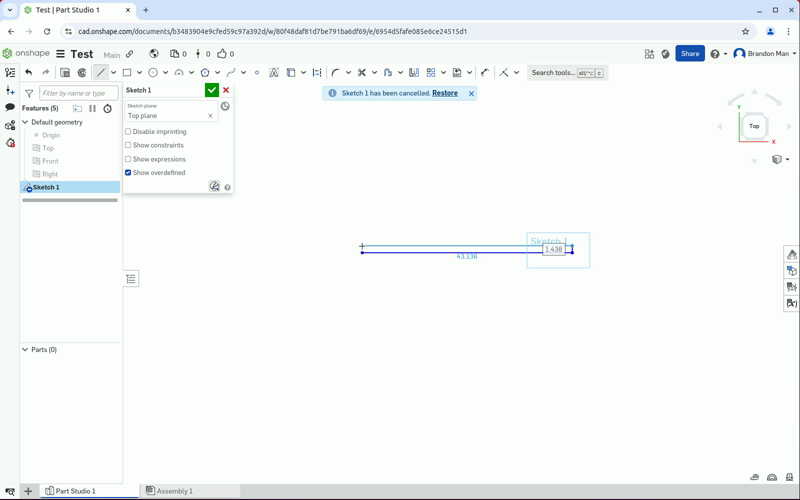
key_up(shift)
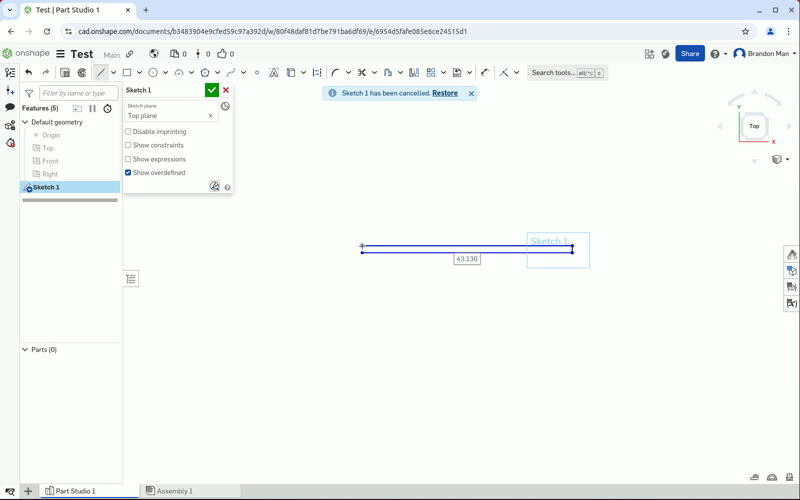
mouse_move(392, 245)
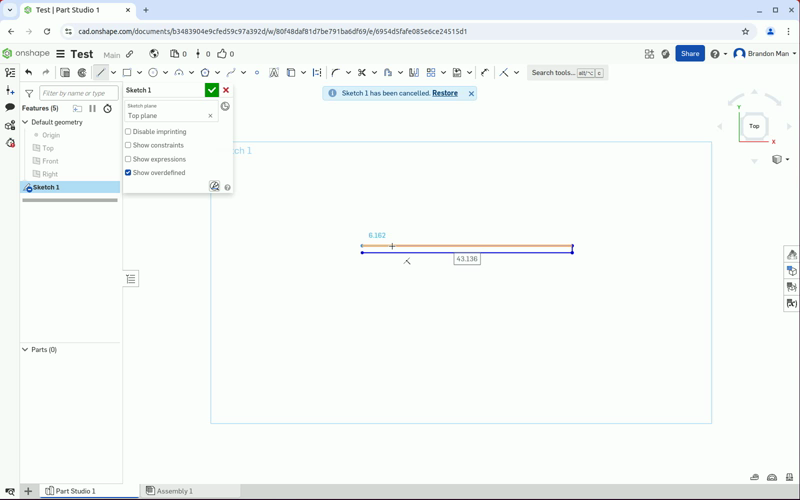
key_down(shift)
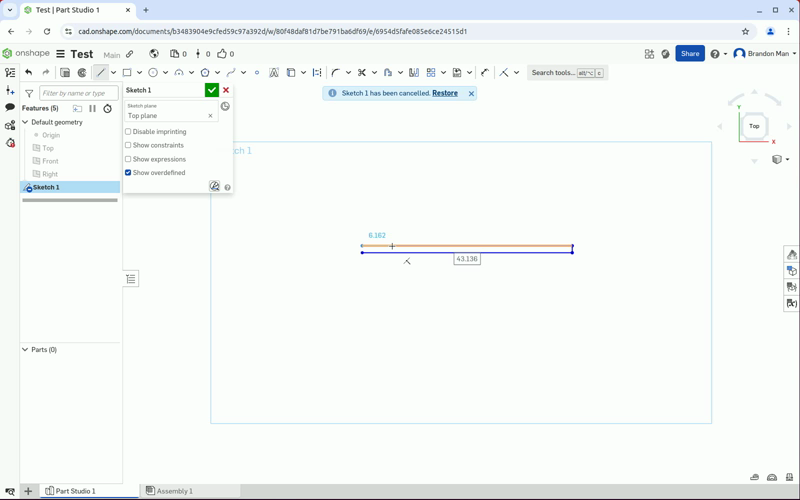
mouse_move(362, 252)
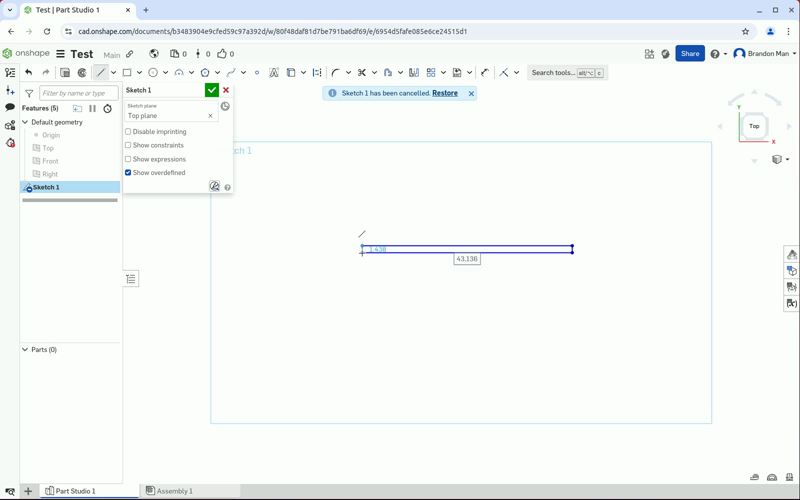
scroll(6)
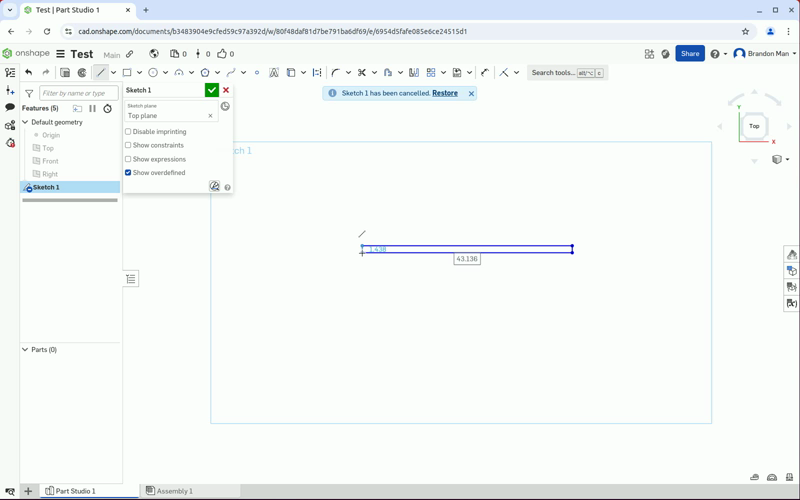
scroll(6)
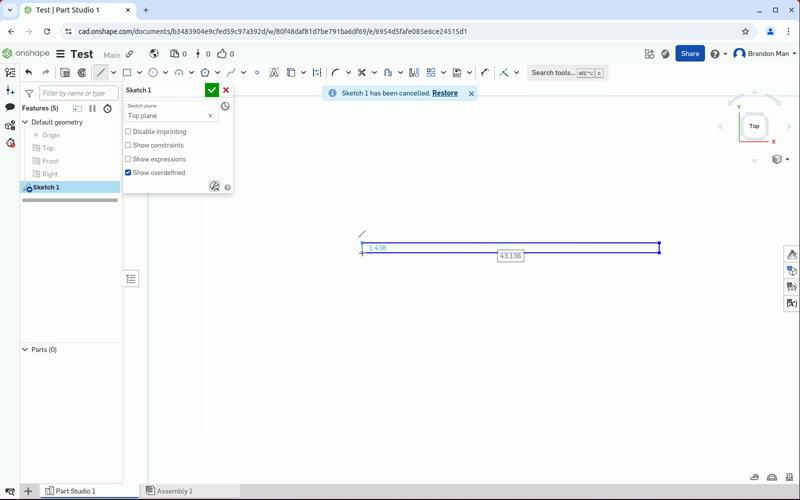
scroll(6)
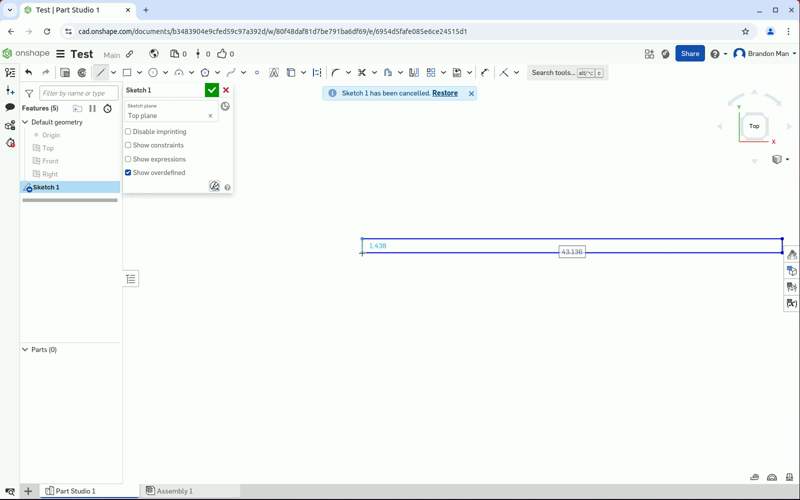
scroll(6)
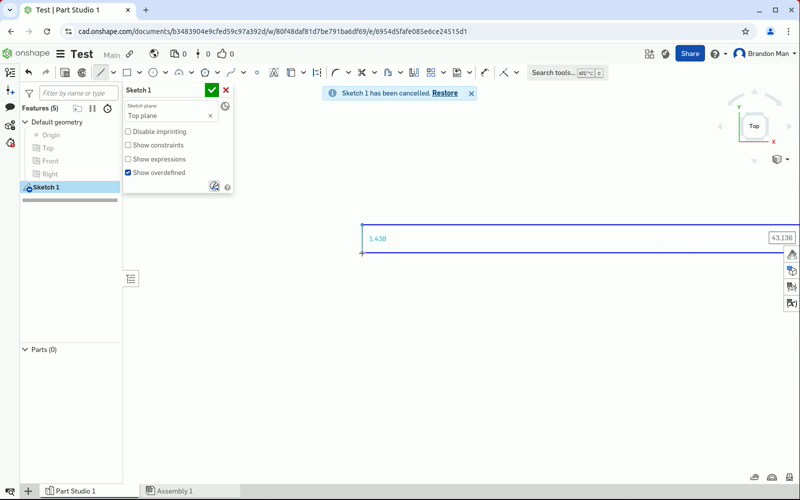
scroll(6)
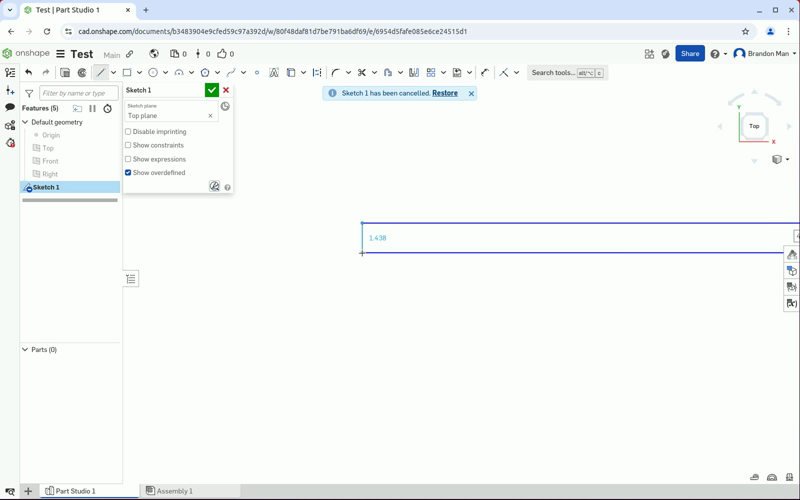
scroll(6)
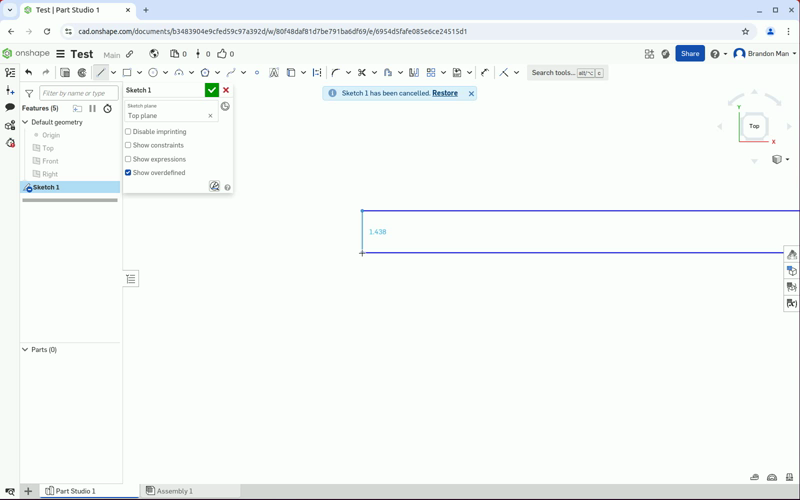
scroll(6)
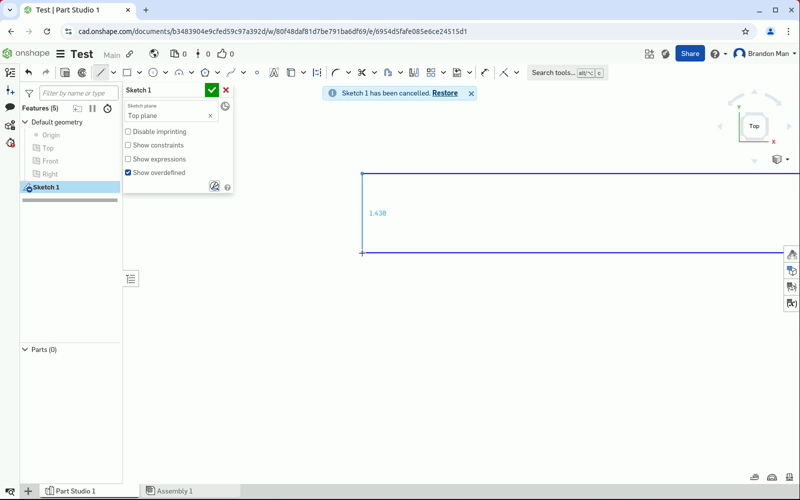
key_up(shift)
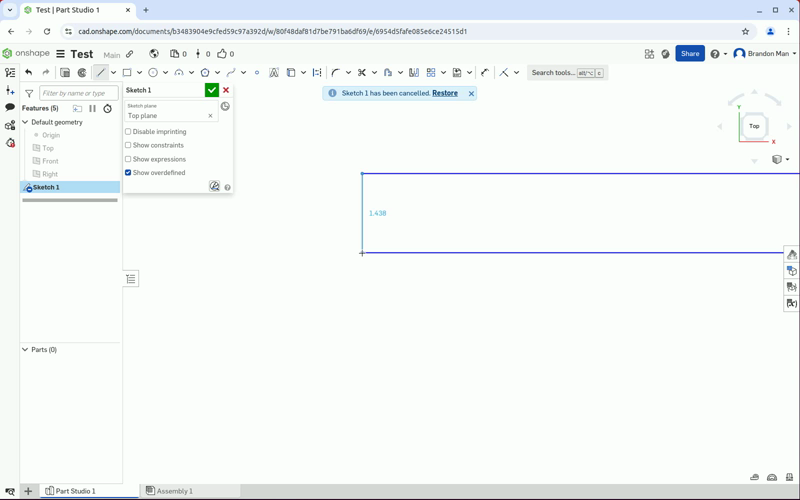
click(362, 252)
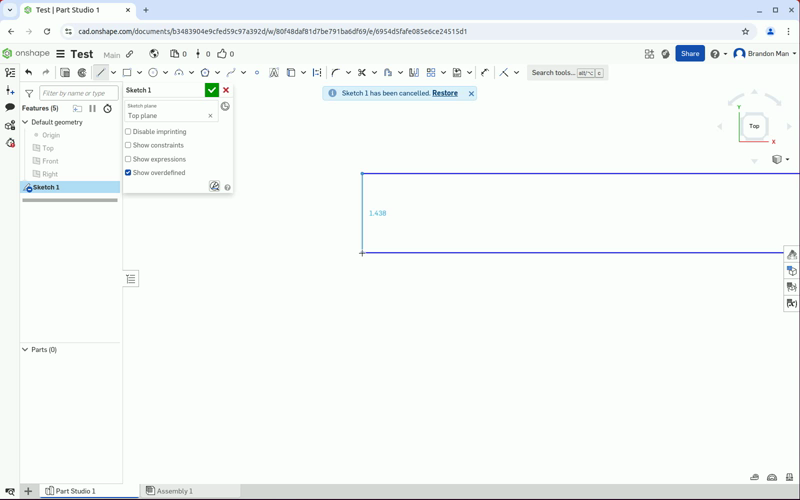
scroll(-6)
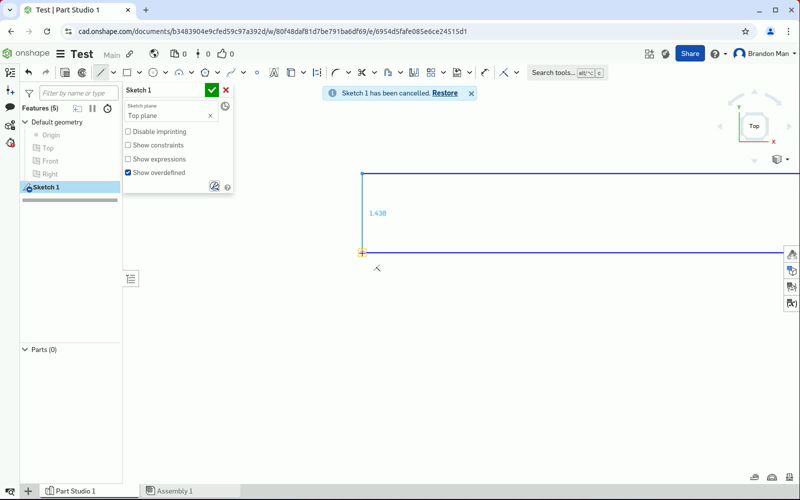
scroll(-6)
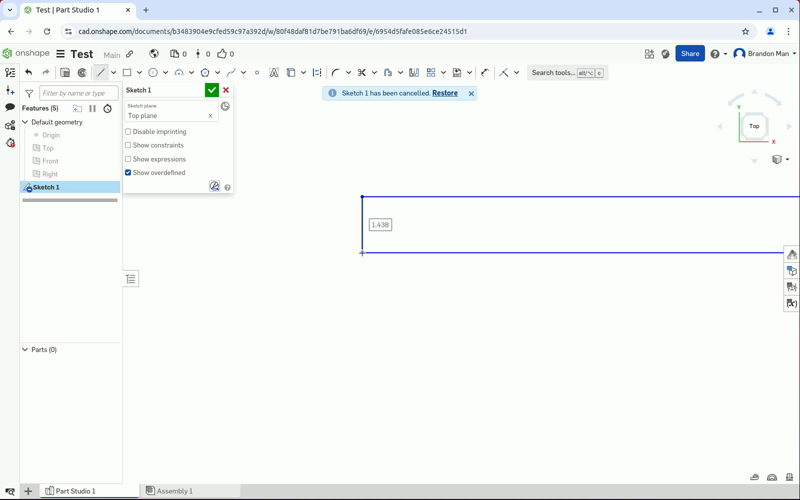
scroll(-6)
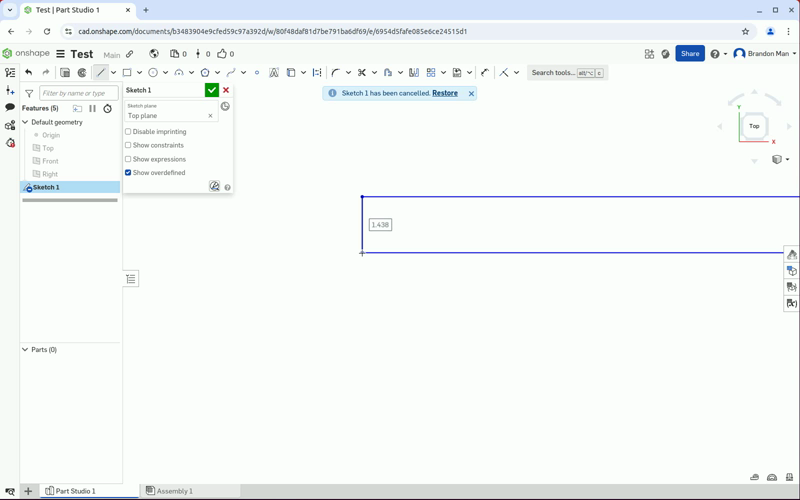
scroll(-6)
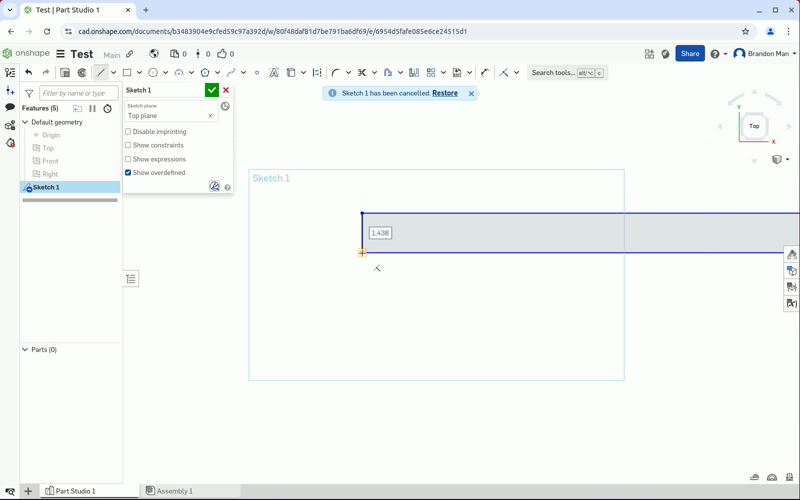
scroll(-6)
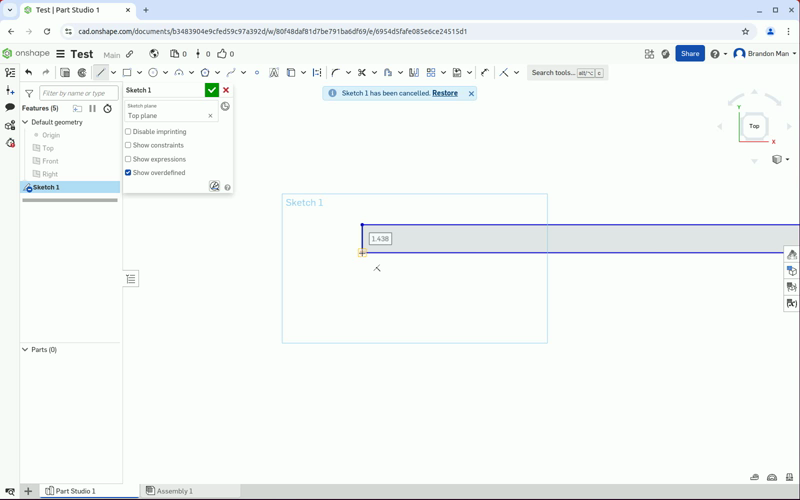
scroll(-6)
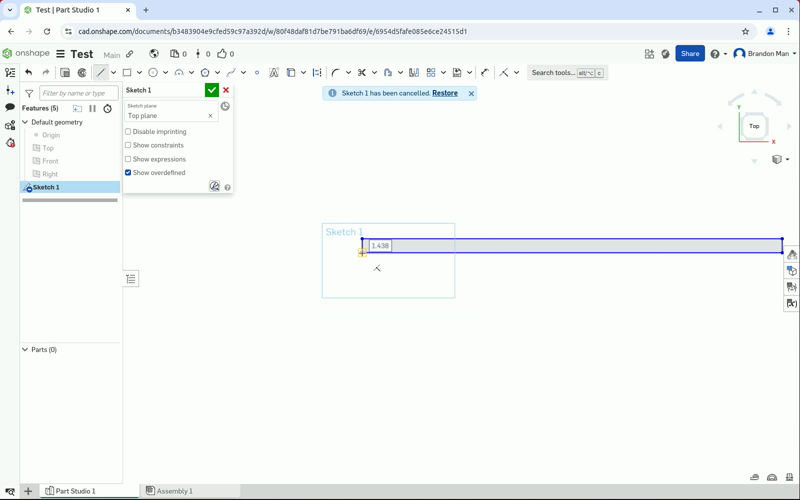
scroll(-6)
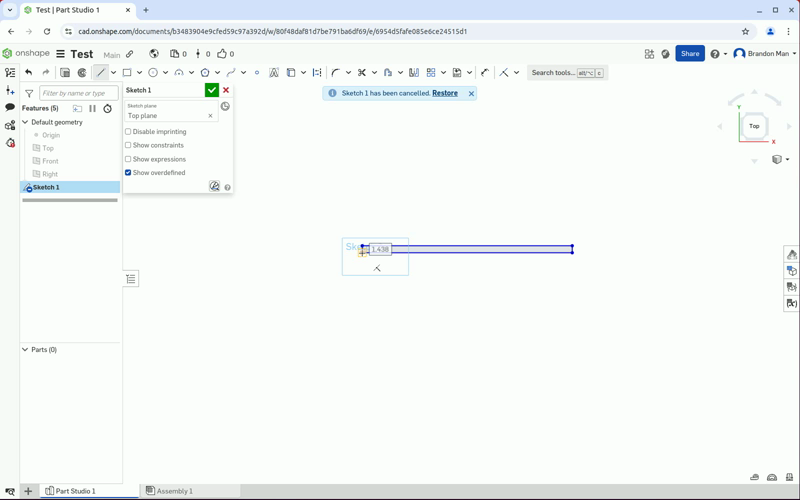
key(esc)
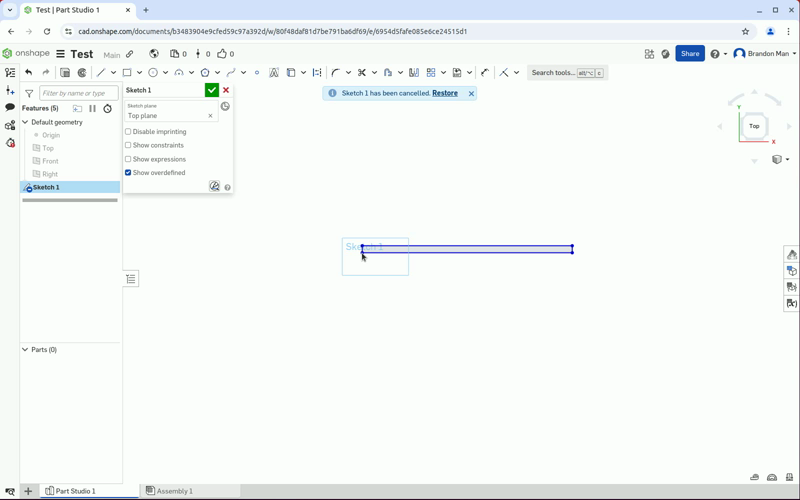
mouse_move(536, 247)
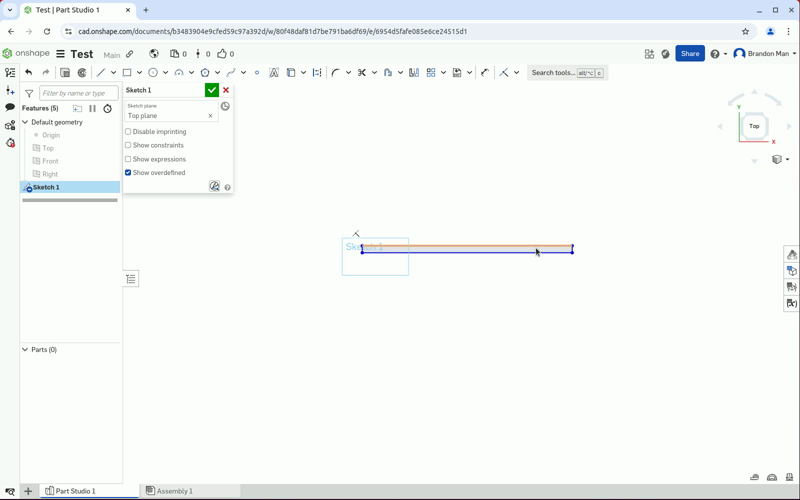
scroll(6)
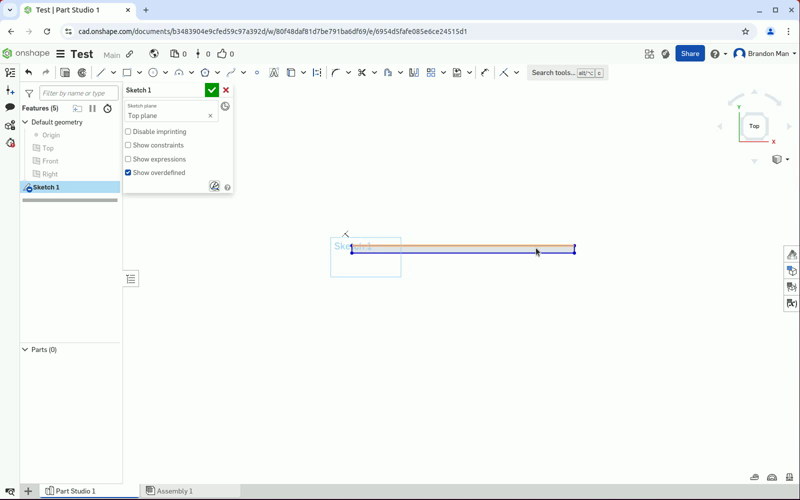
scroll(6)
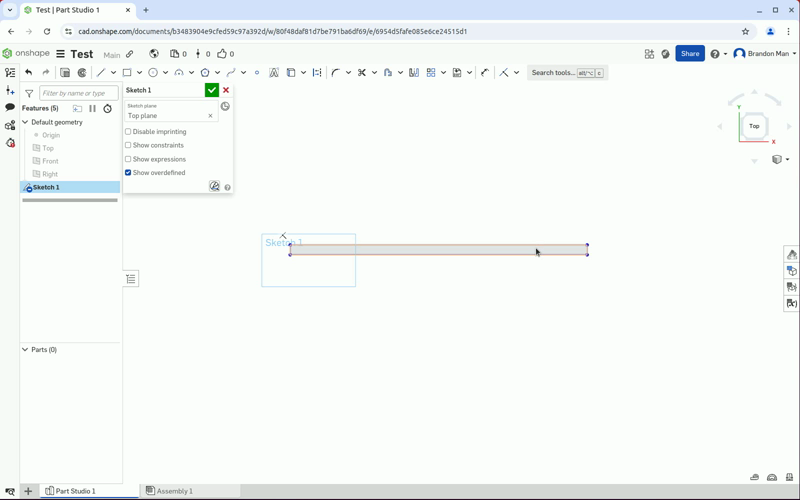
scroll(6)
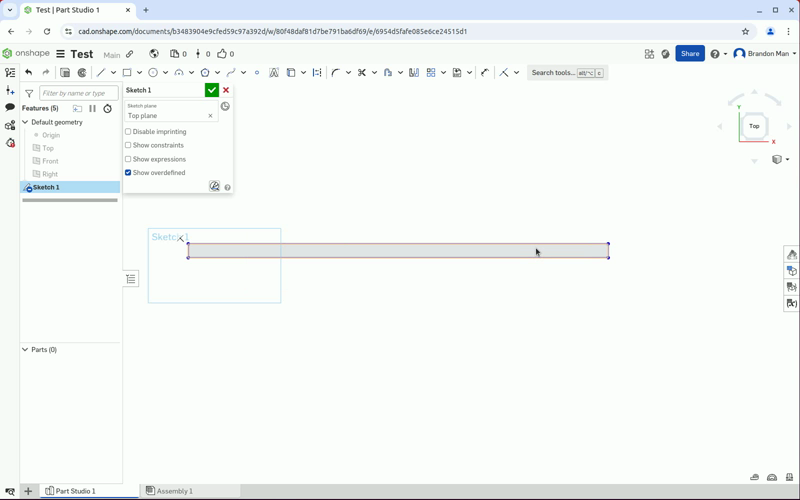
scroll(6)
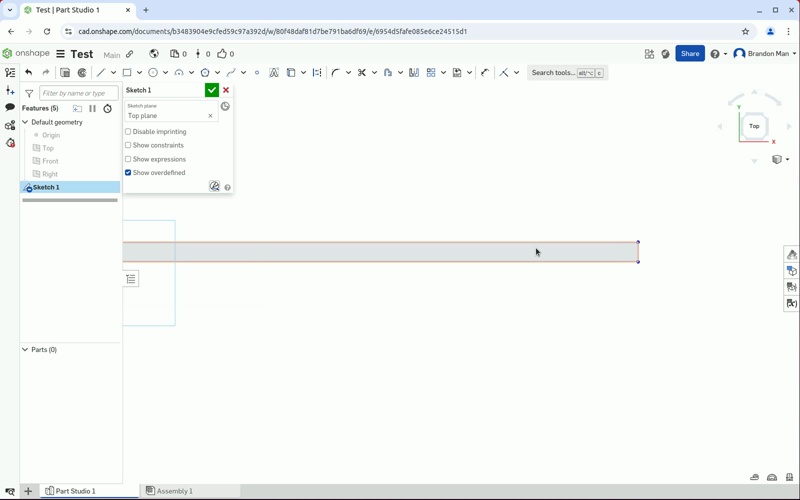
scroll(6)
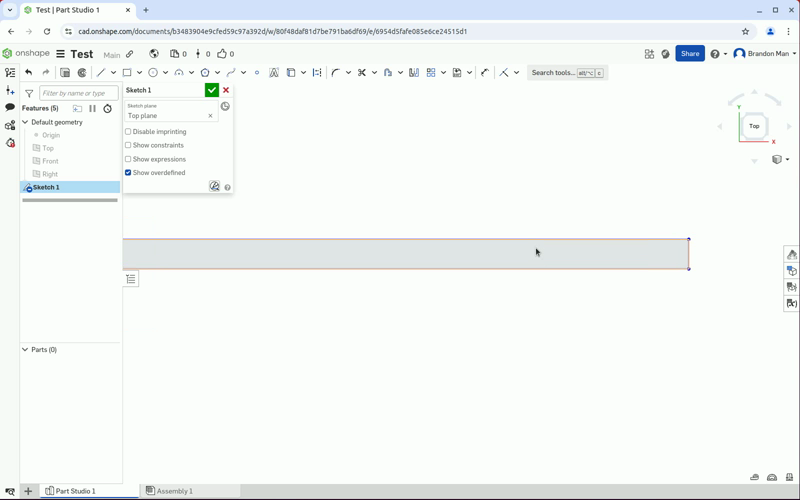
scroll(6)
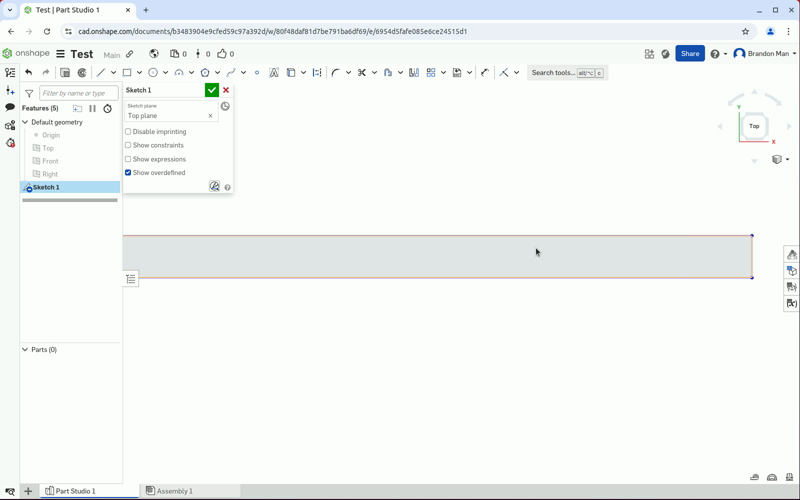
scroll(6)
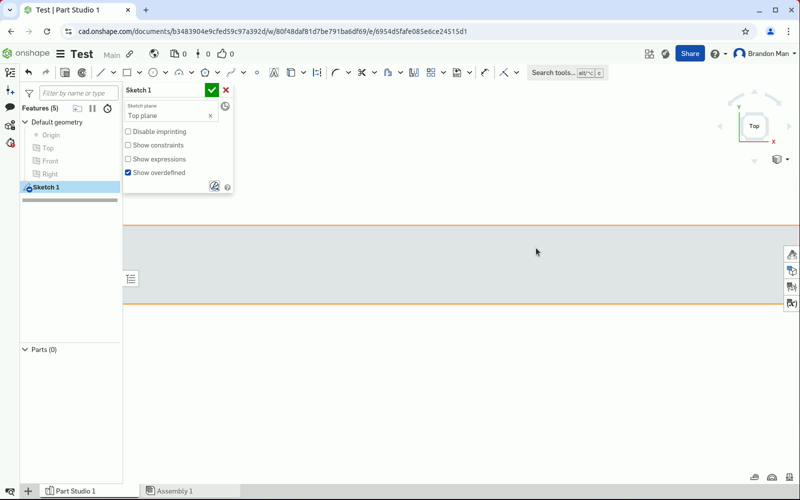
click(536, 247)
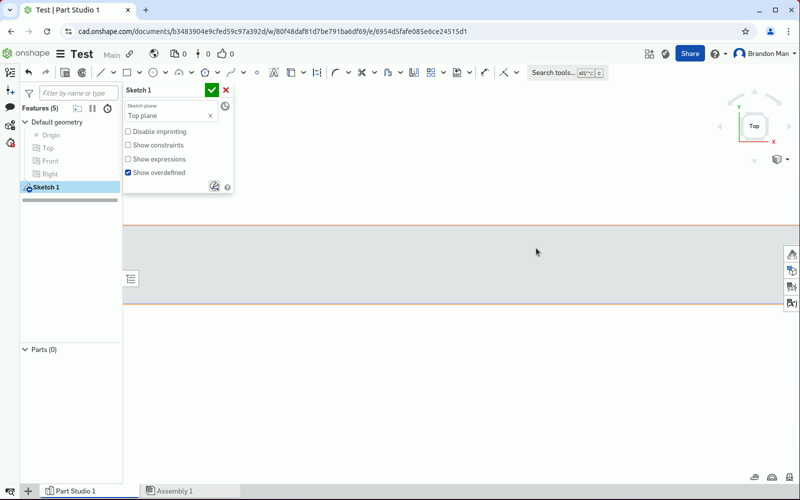
scroll(-6)
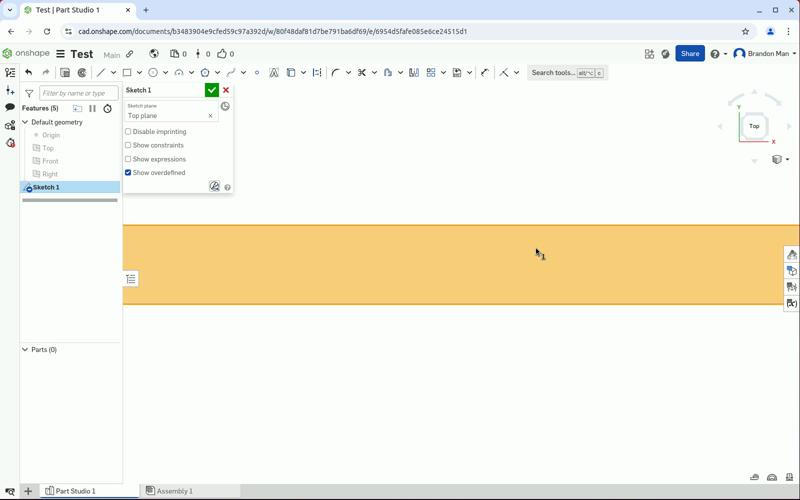
scroll(-6)
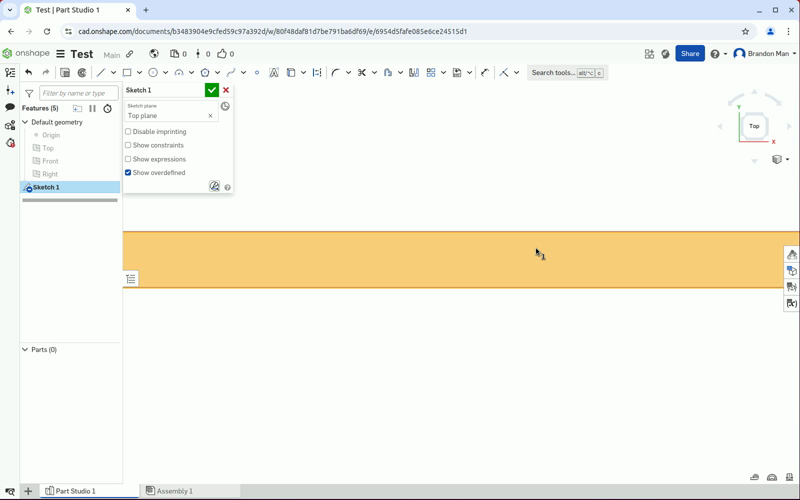
scroll(-6)
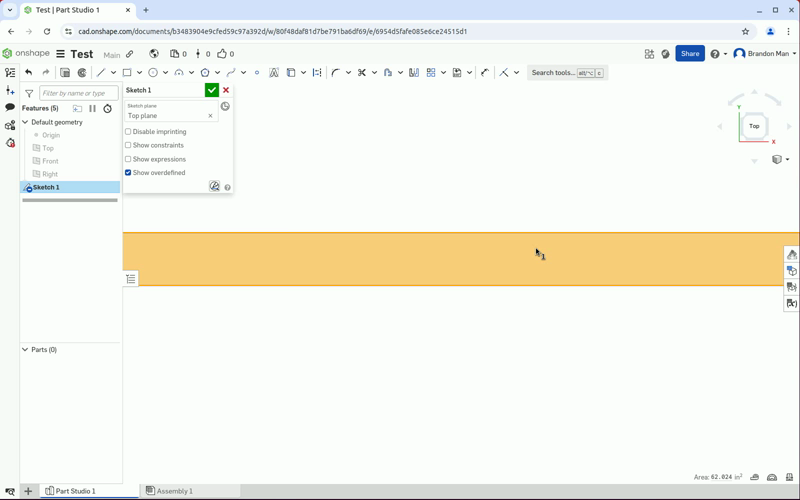
scroll(-6)
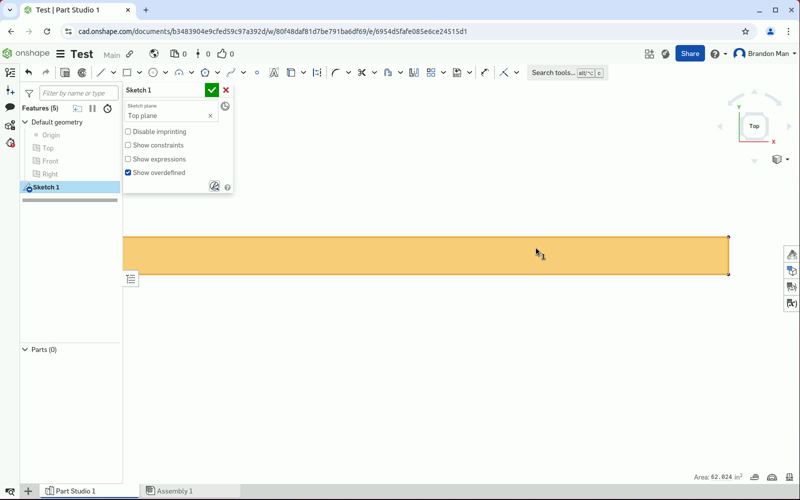
scroll(-6)
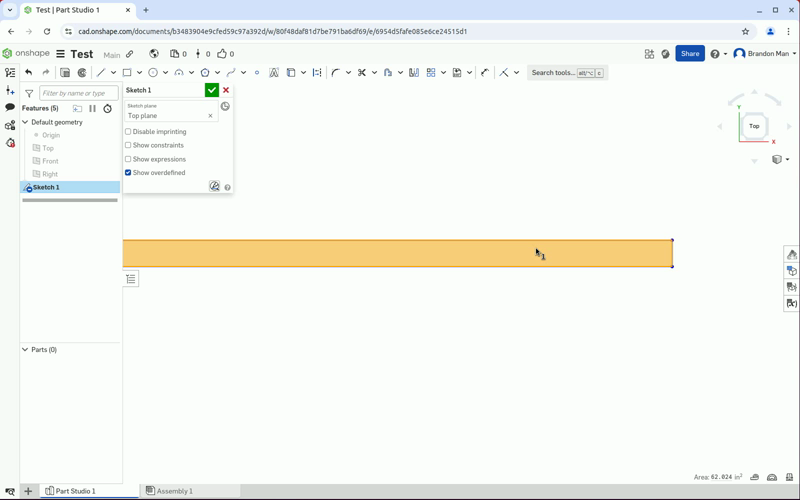
scroll(-6)
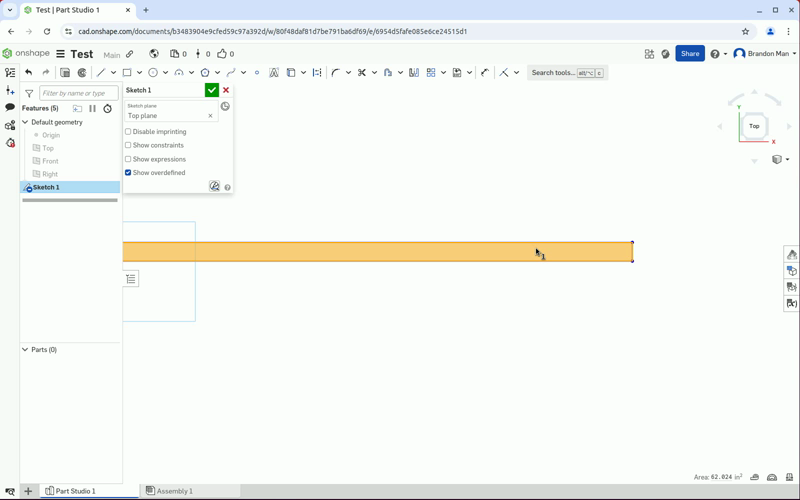
scroll(-6)
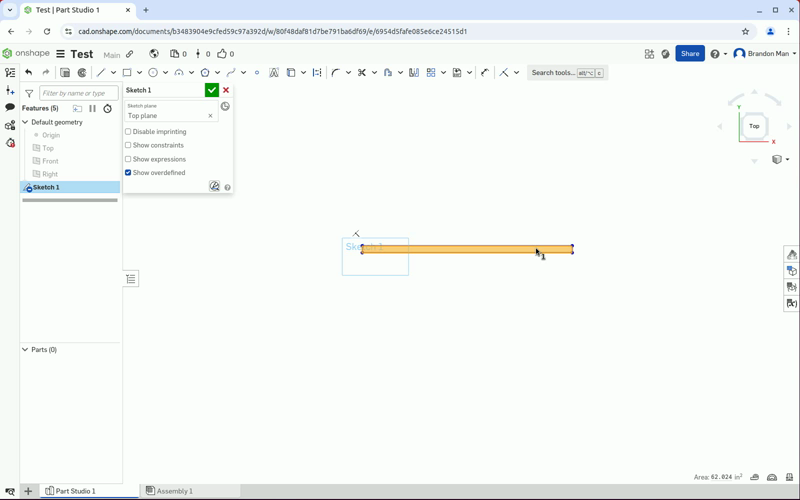
mouse_move(73, 352)
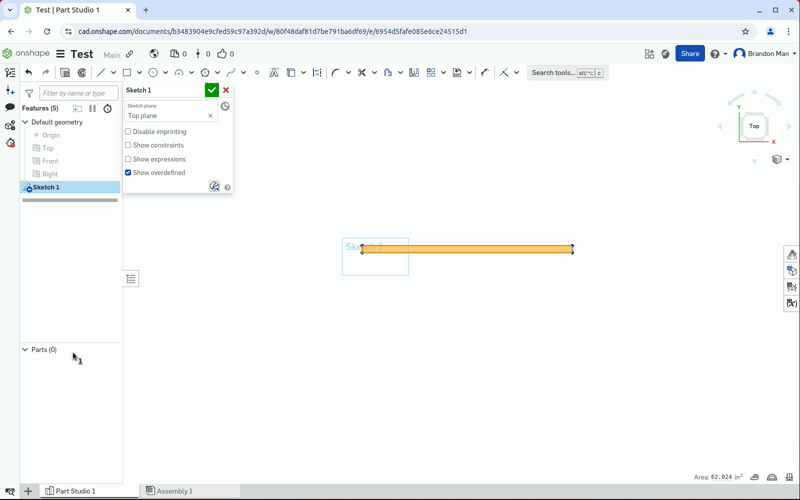
key(shift+y)
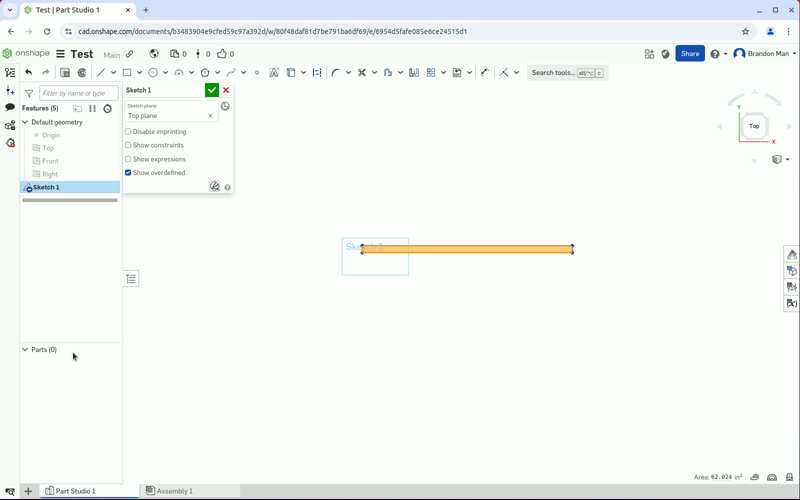
key(shift+e)
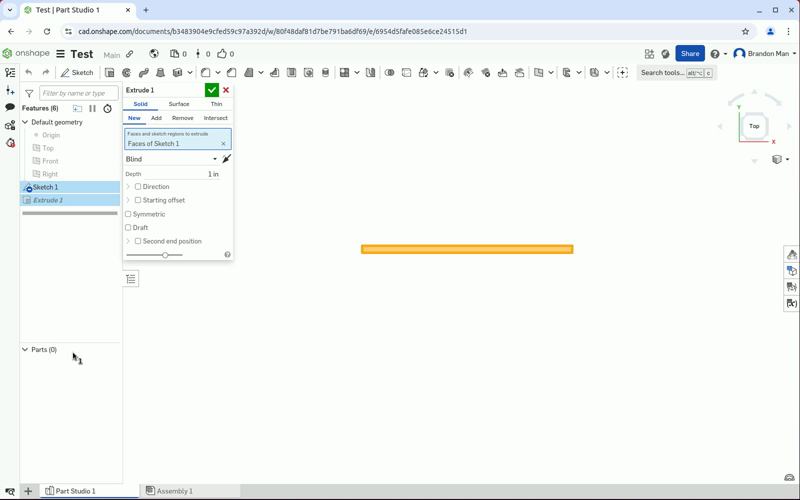
mouse_move(143, 106)
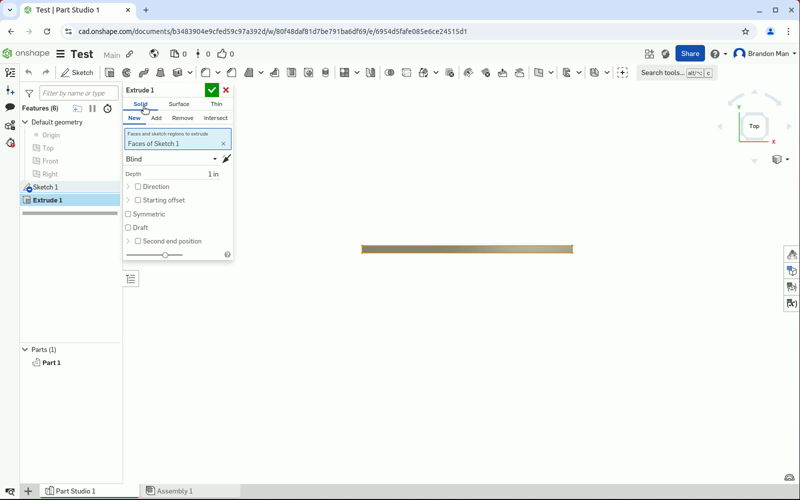
click(143, 106)
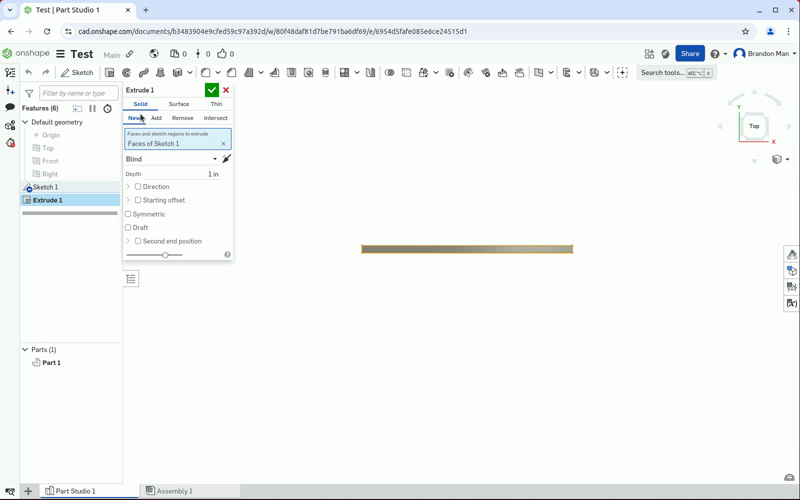
mouse_move(137, 120)
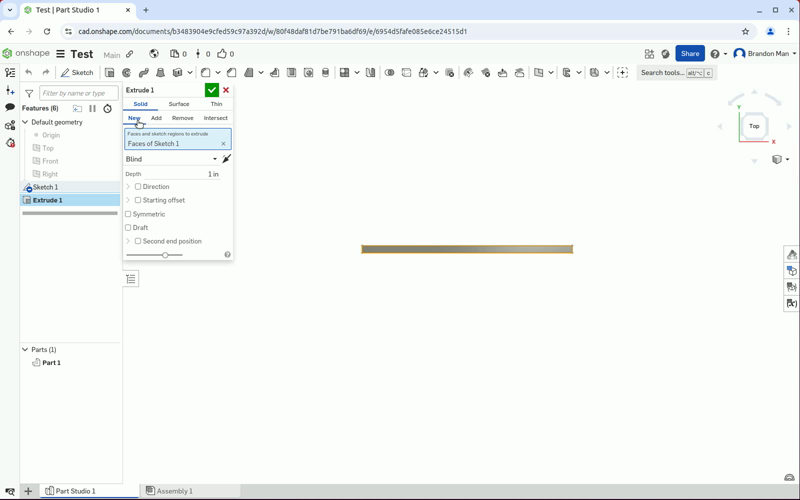
click(137, 120)
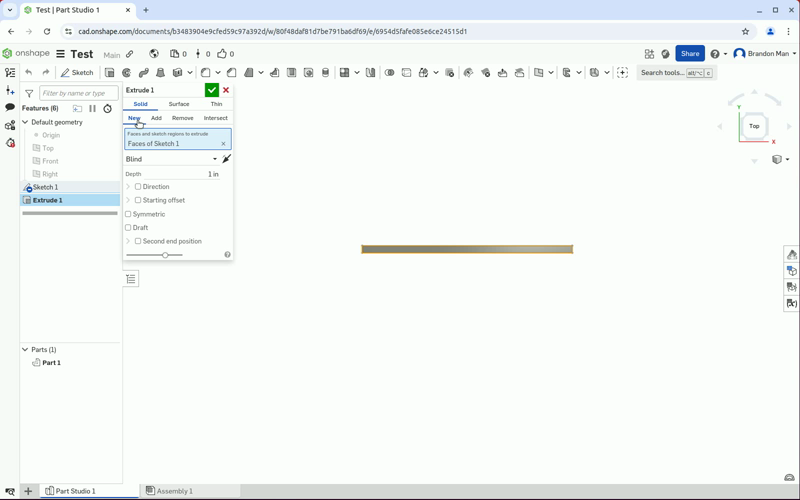
key(tab, 4)
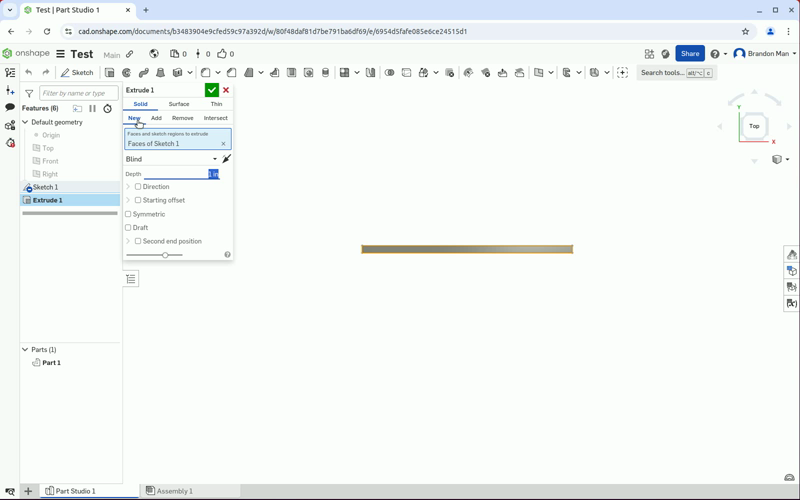
text(18.294)
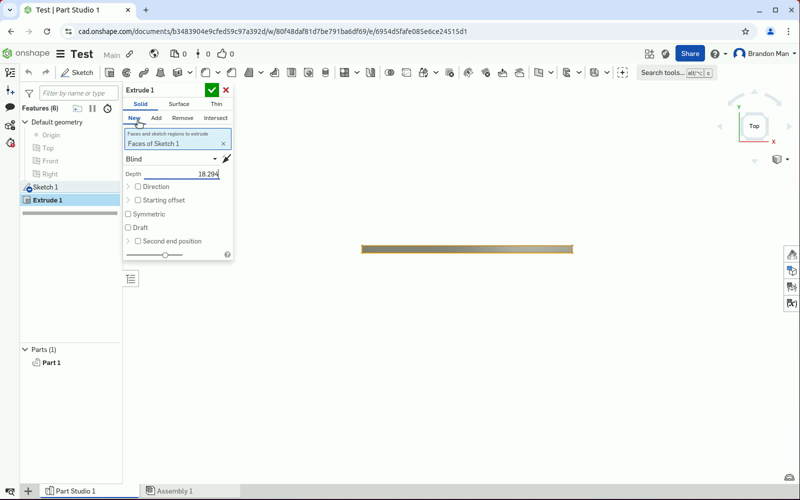
key(tab, 3)
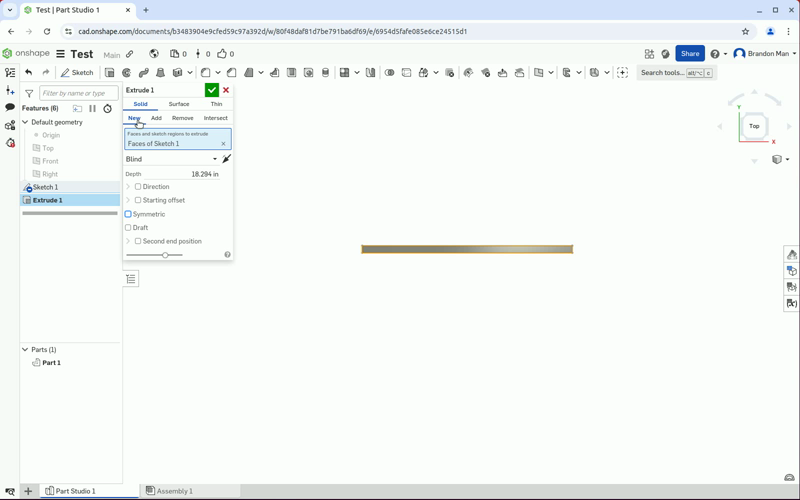
key(space)
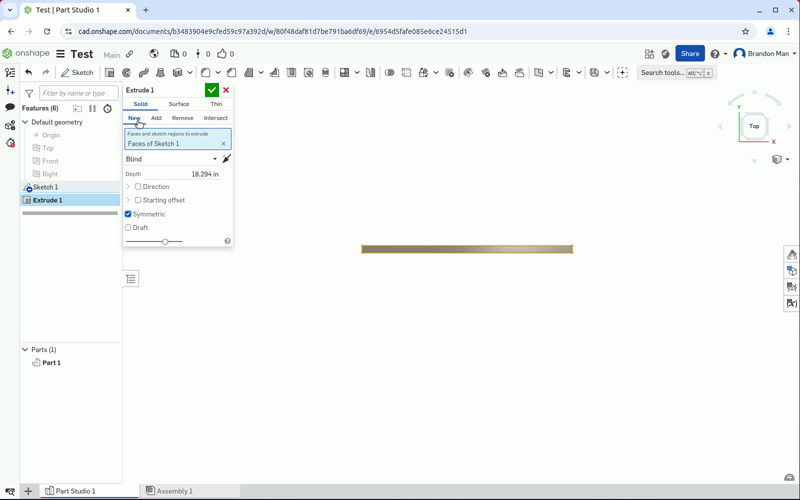
key(enter)
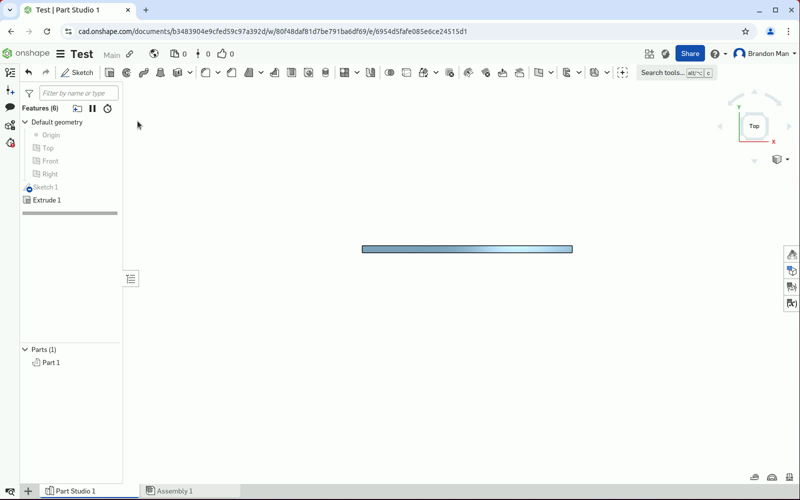
key(shift+h)
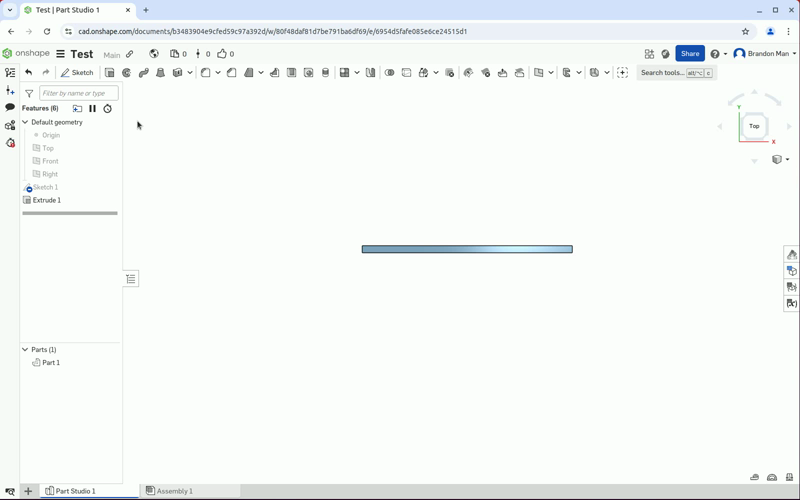
key(shift+h)
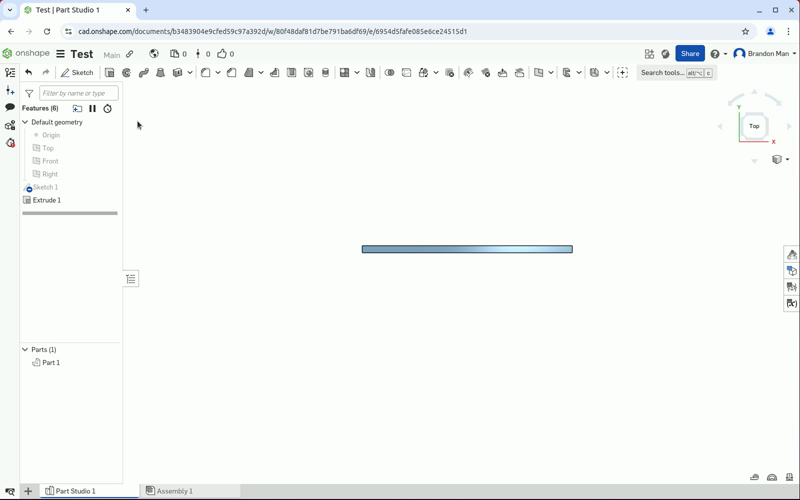
mouse_move(73, 189)
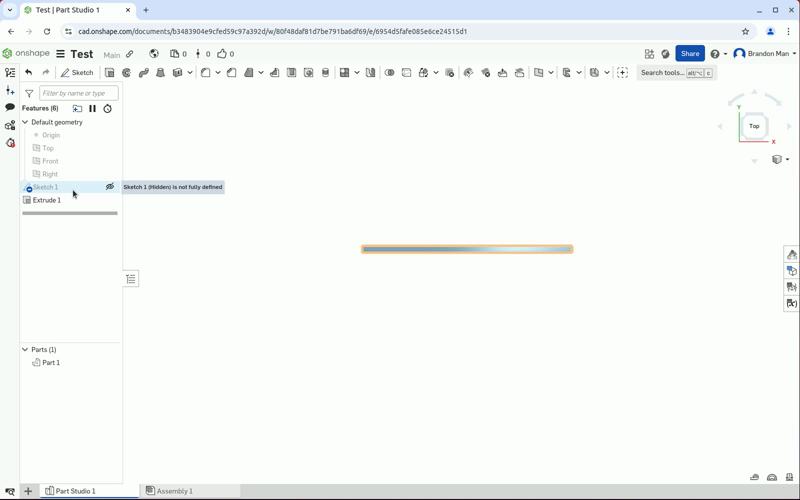
click(73, 189)
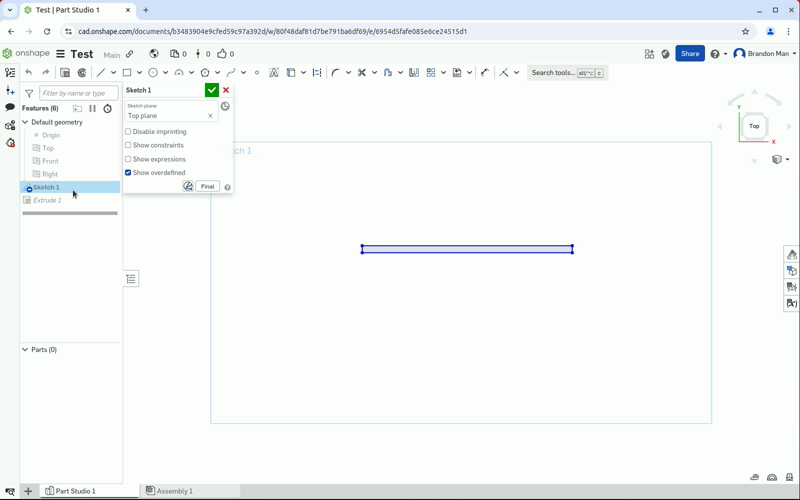
mouse_move(229, 92)
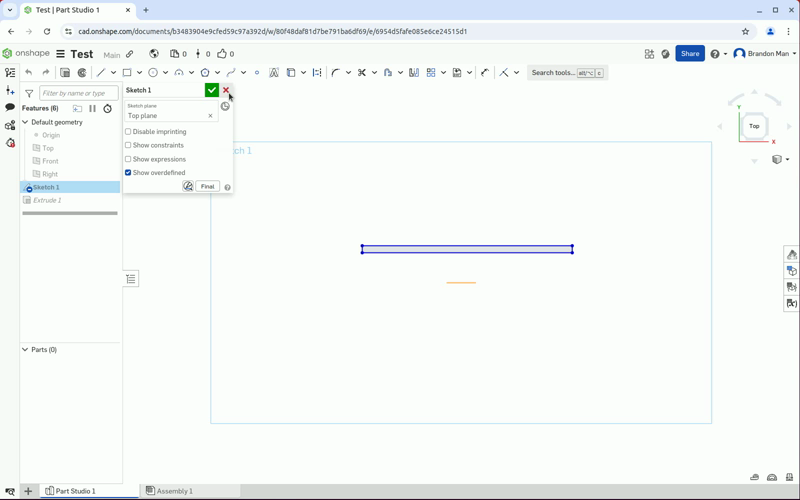
click(229, 92)
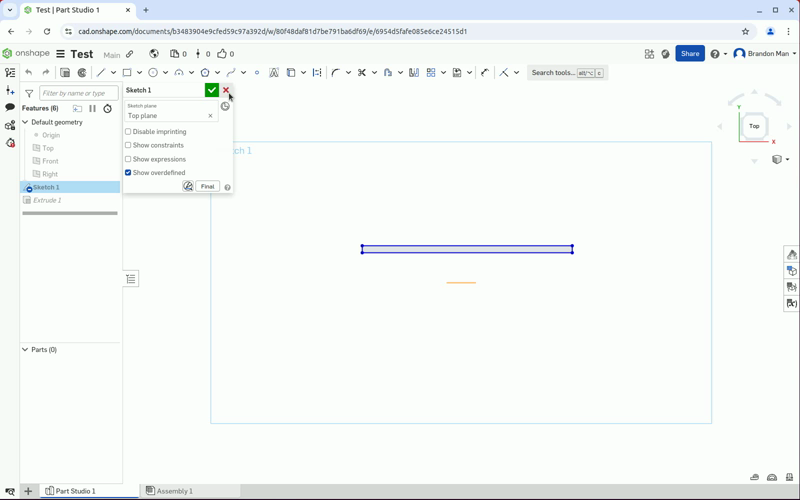
key(shift+s)
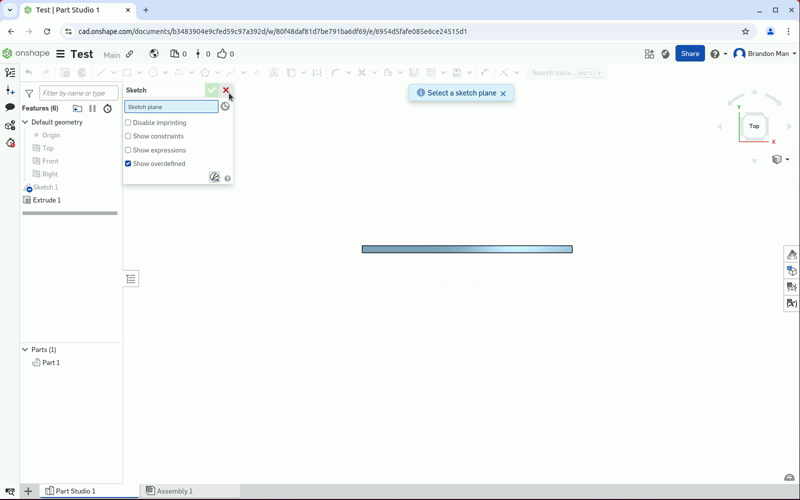
mouse_move(73, 150)
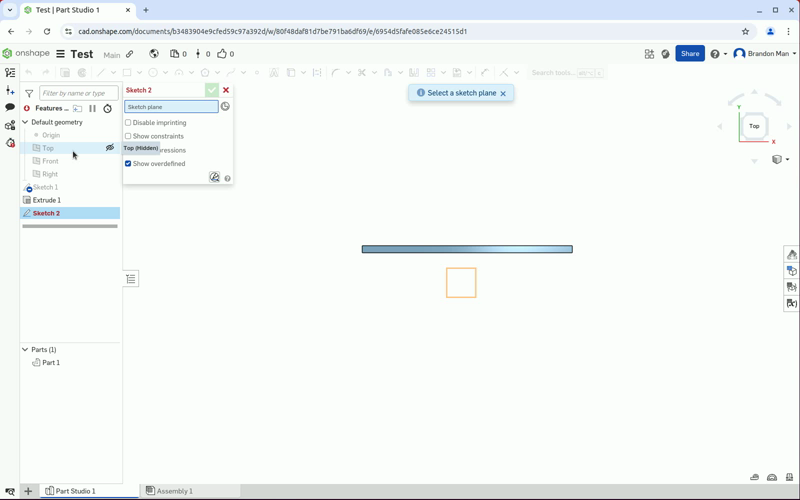
click(73, 150)
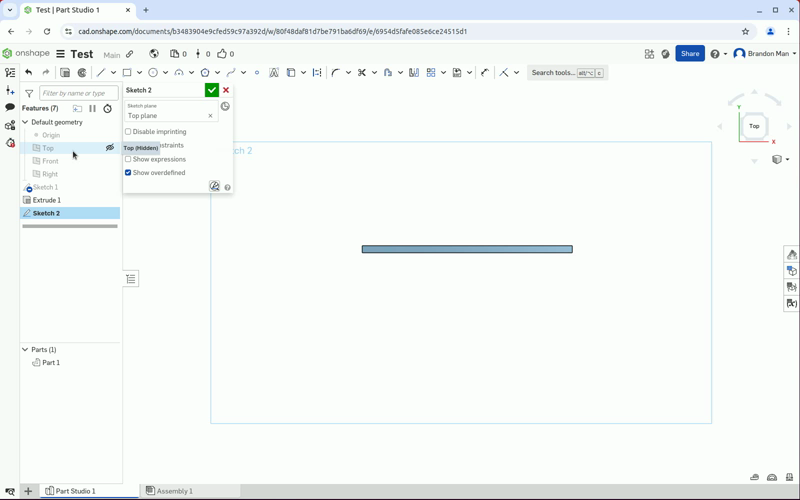
mouse_move(73, 352)
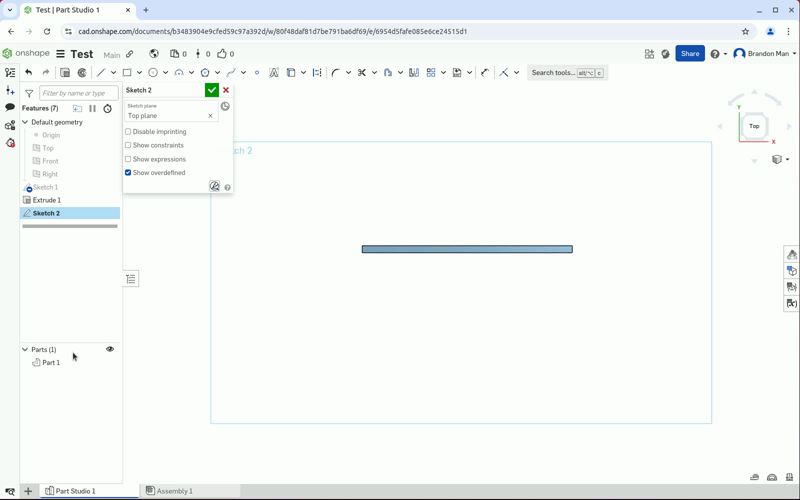
key(y)
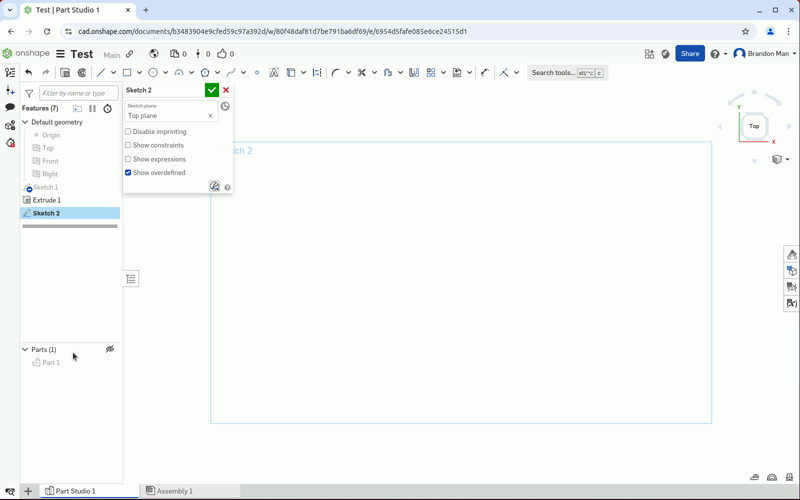
key(l)
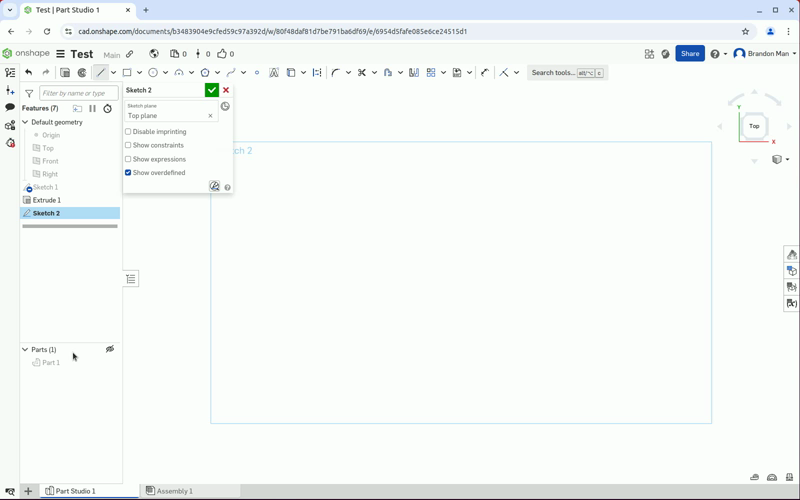
key_down(shift)
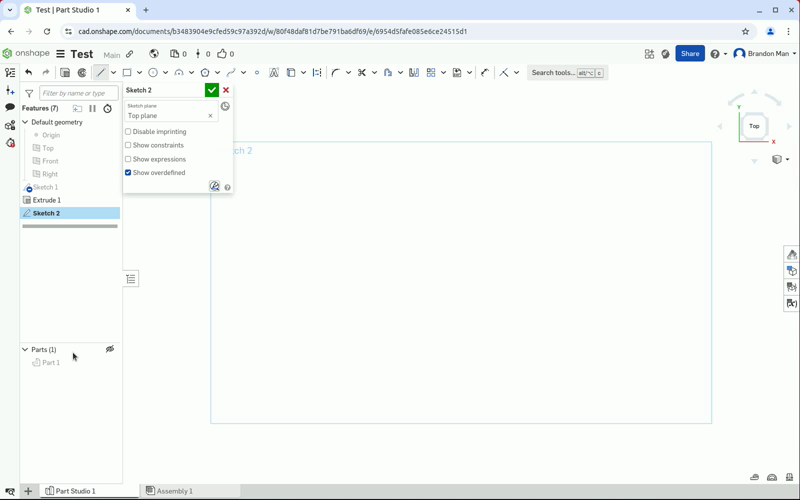
mouse_move(362, 262)
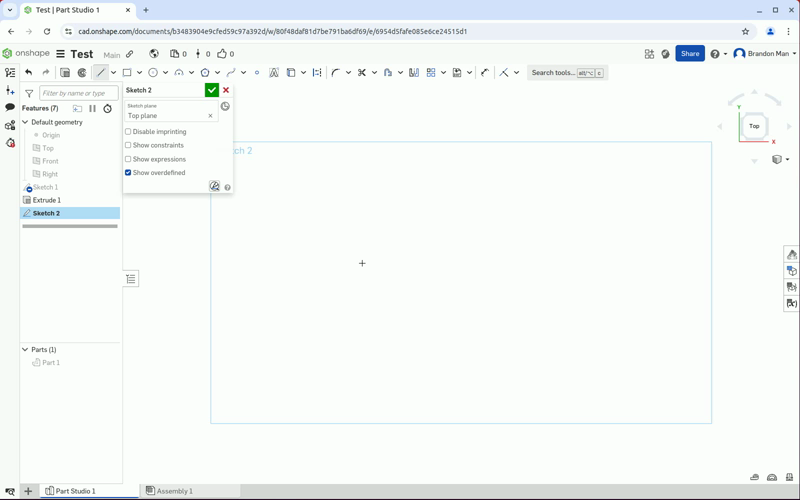
click(362, 262)
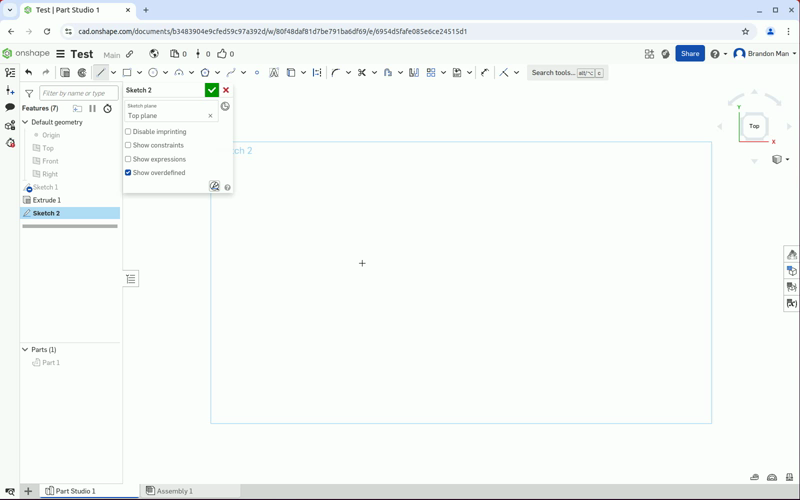
key_up(shift)
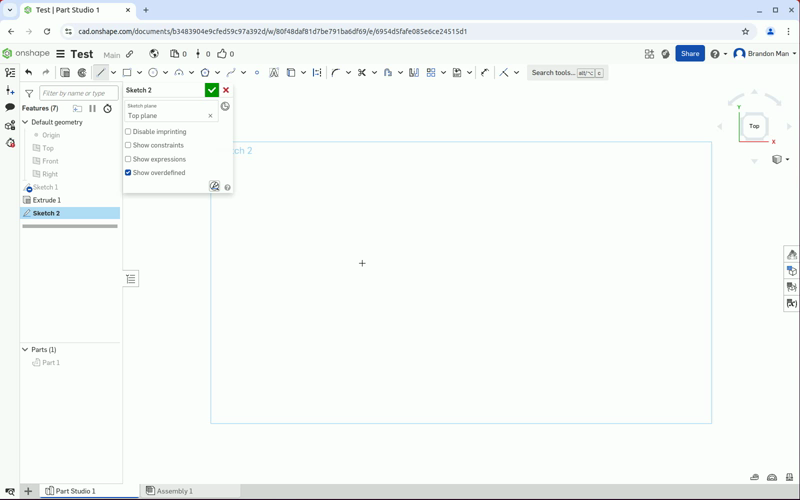
key_down(shift)
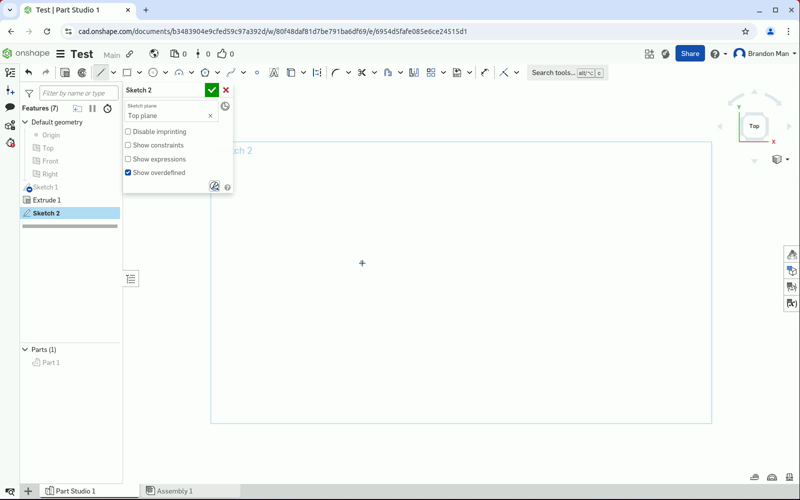
mouse_move(572, 262)
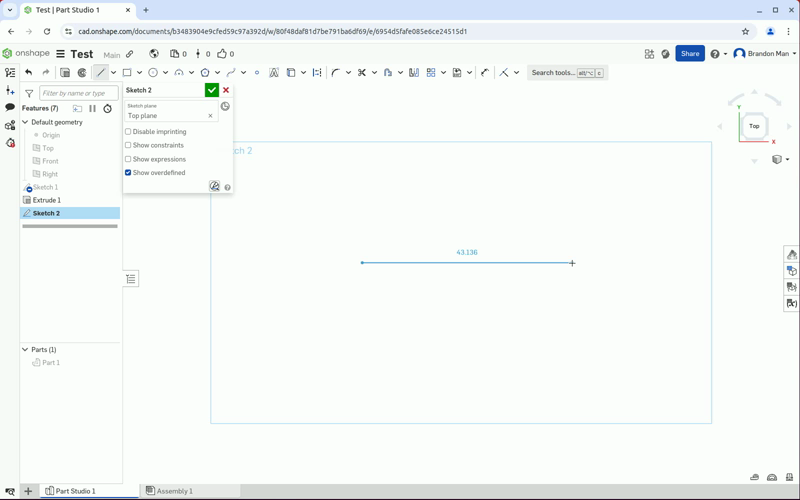
click(572, 262)
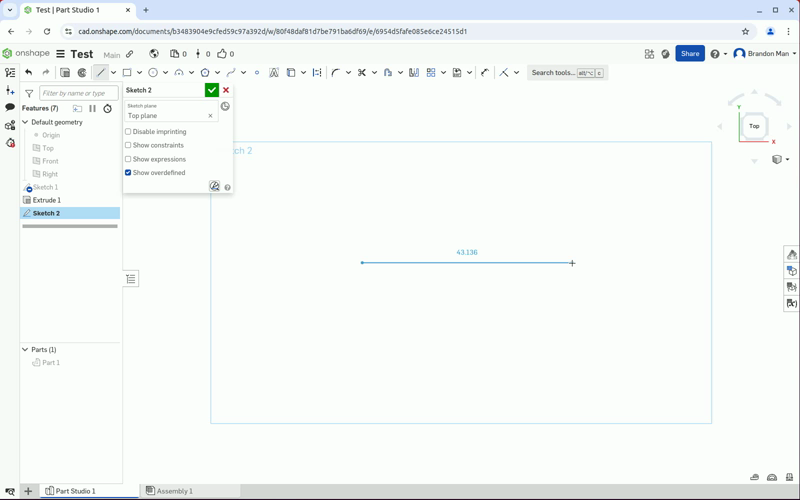
key_up(shift)
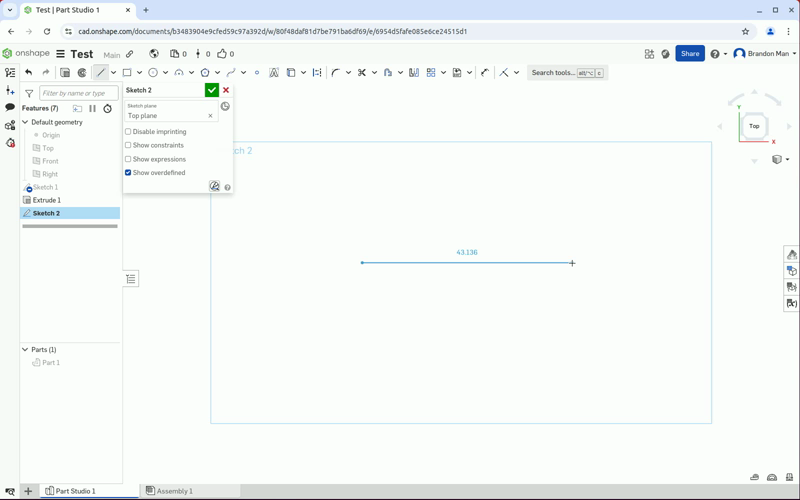
key_down(shift)
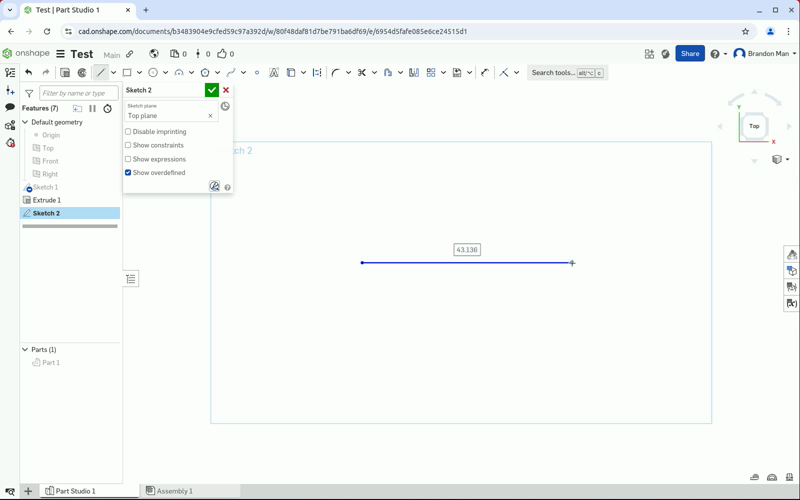
mouse_move(589, 262)
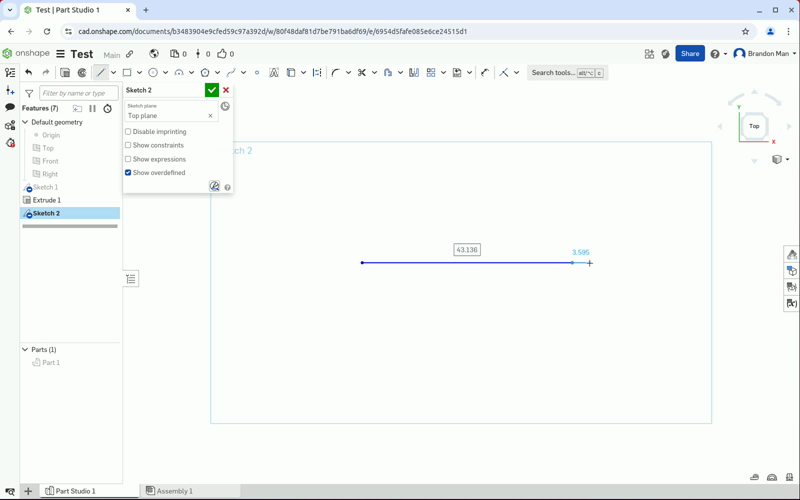
mouse_move(572, 256)
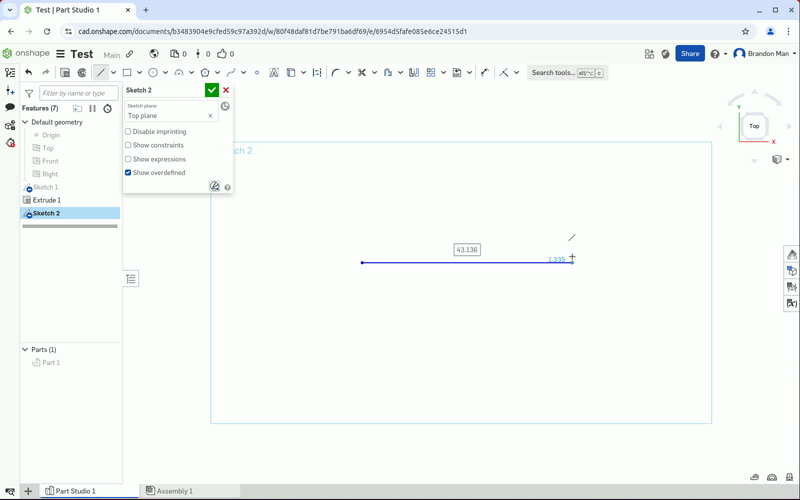
scroll(6)
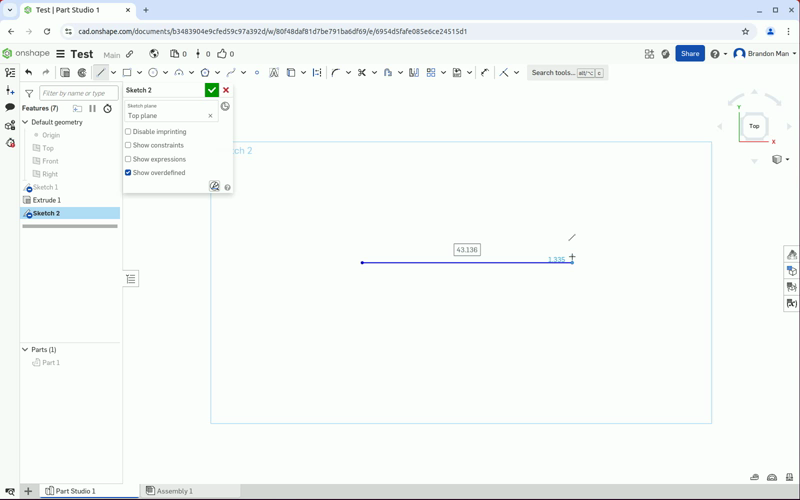
scroll(6)
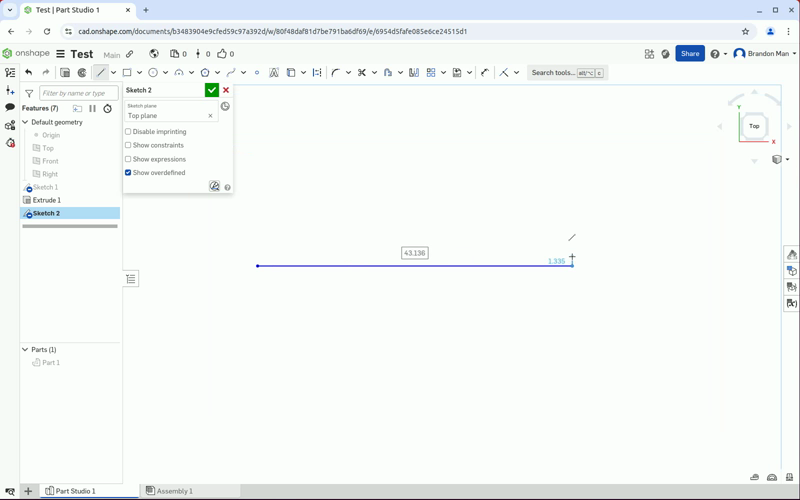
scroll(6)
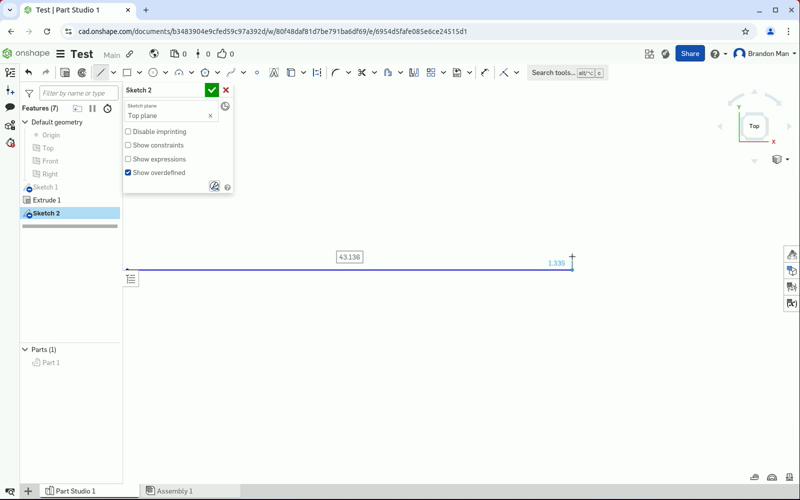
scroll(6)
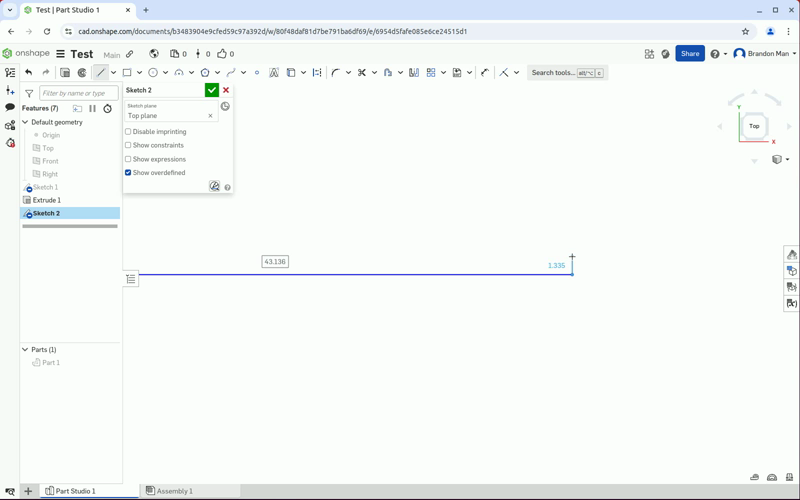
scroll(6)
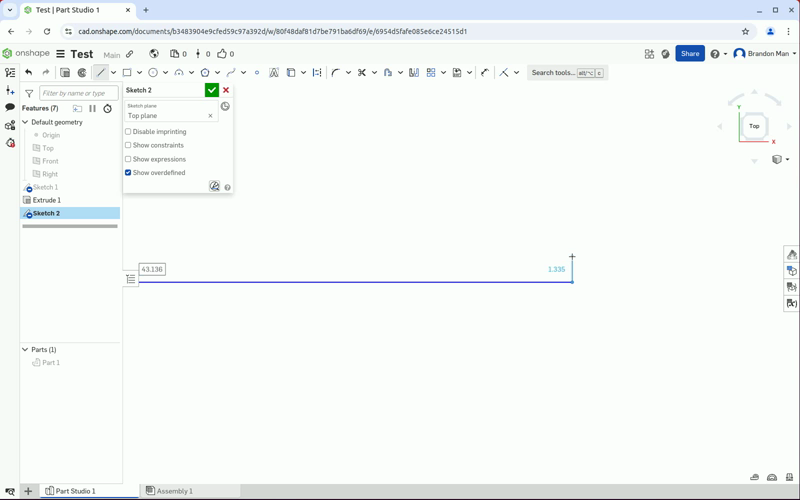
scroll(6)
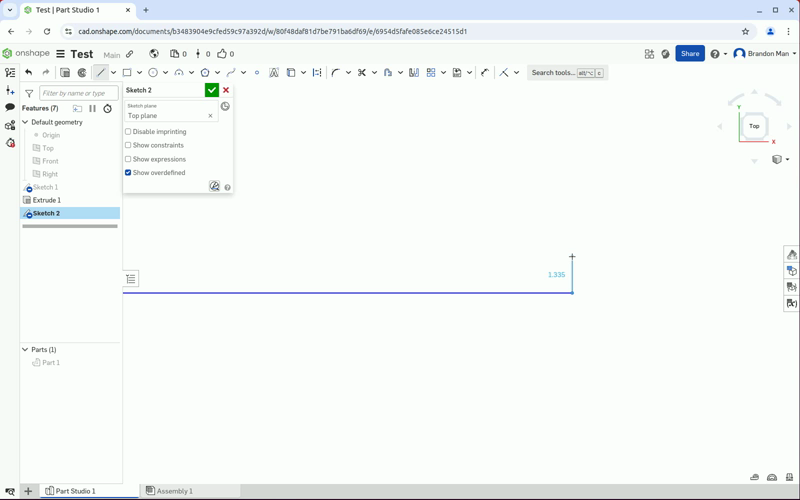
scroll(6)
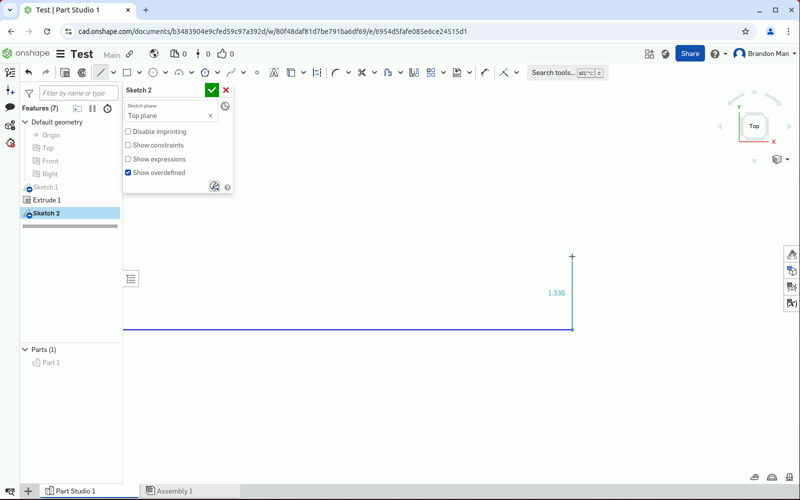
click(572, 256)
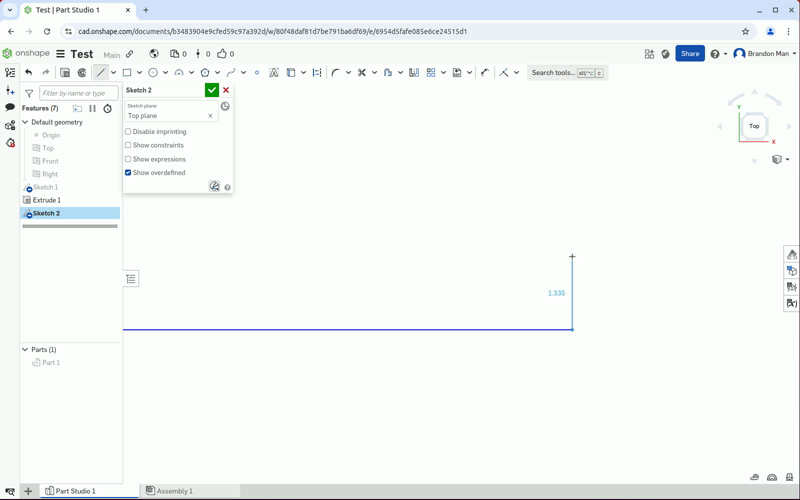
scroll(-6)
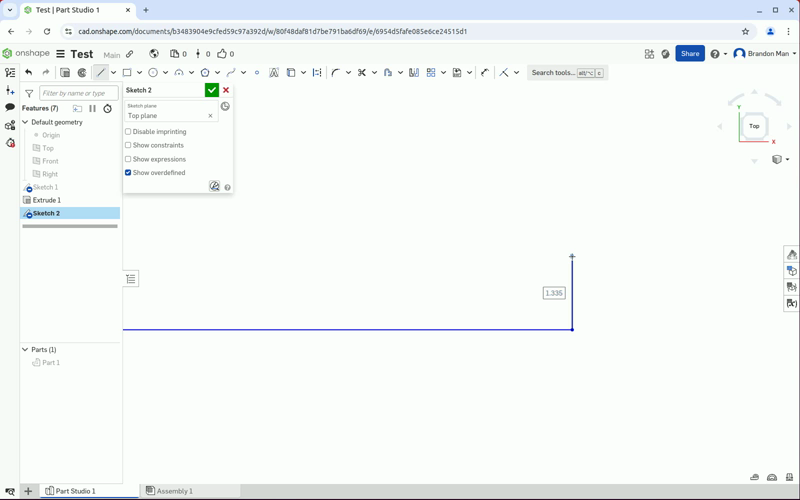
scroll(-6)
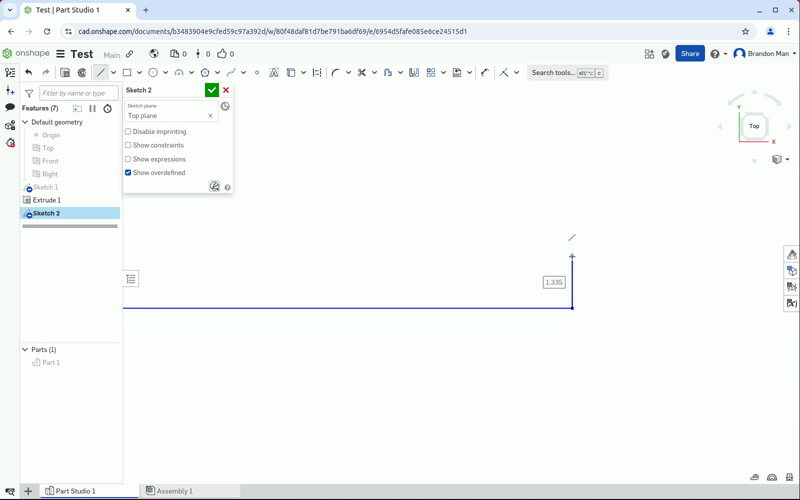
scroll(-6)
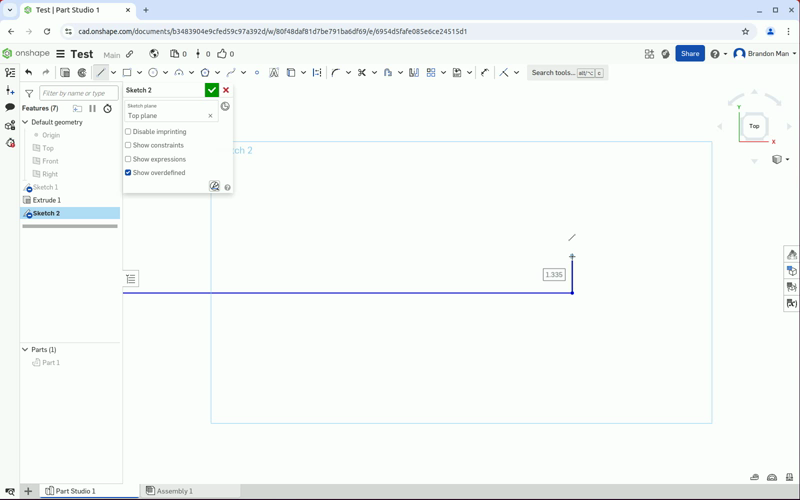
scroll(-6)
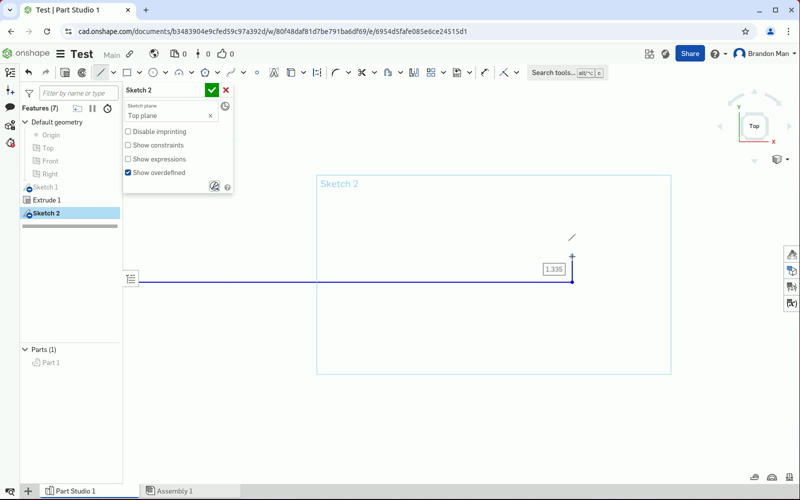
scroll(-6)
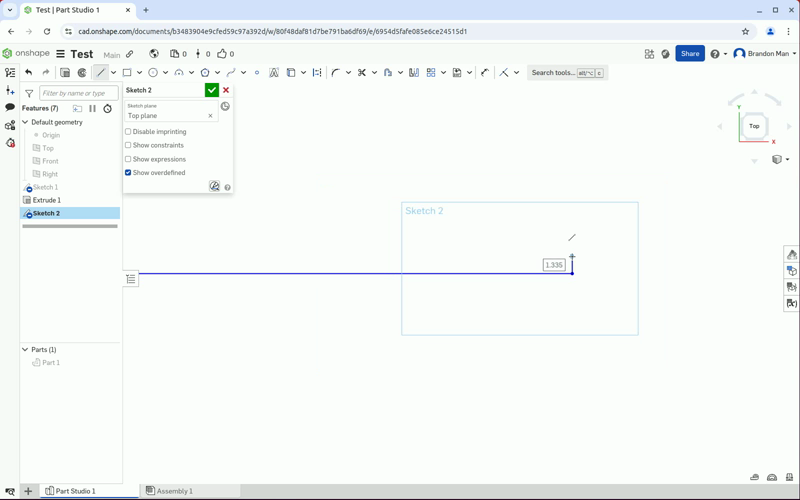
scroll(-6)
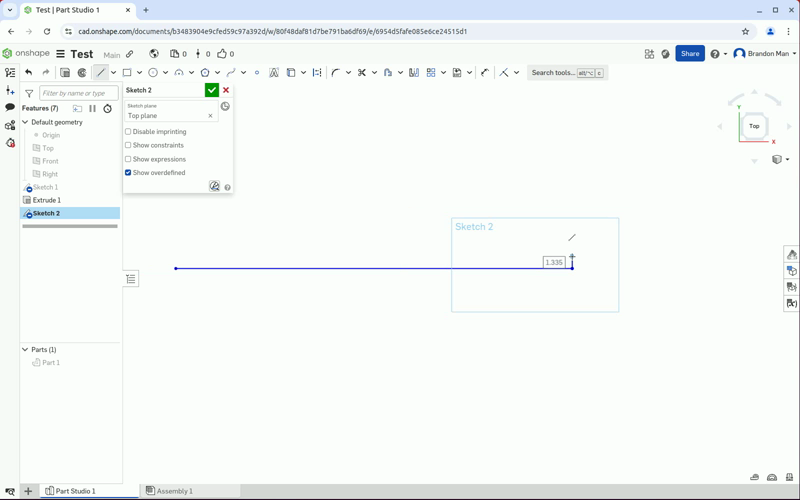
scroll(-6)
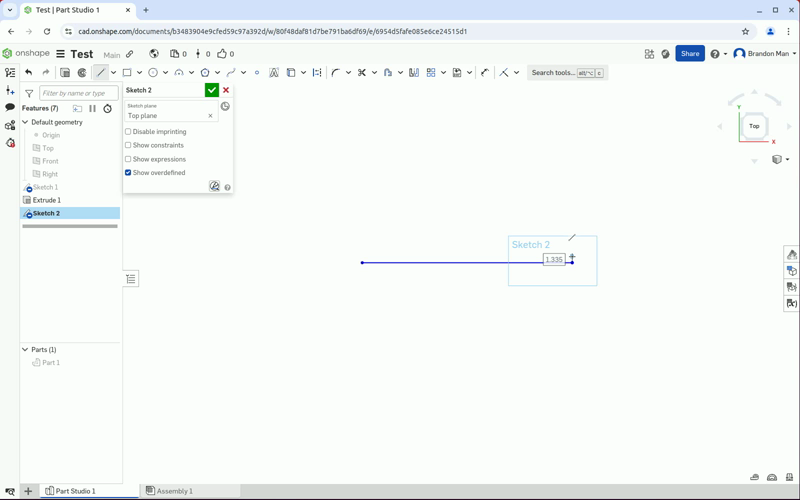
key_up(shift)
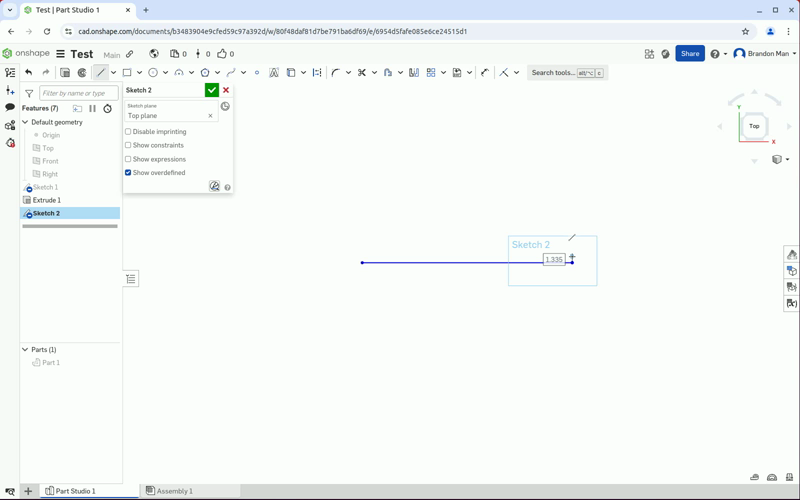
key_down(shift)
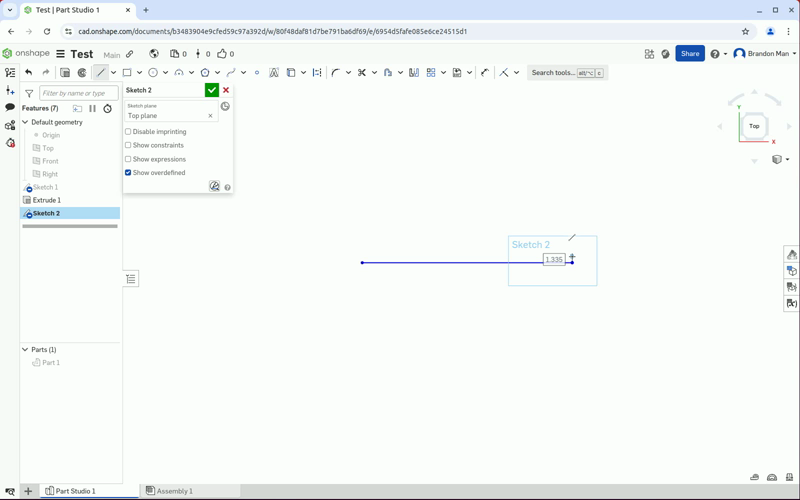
mouse_move(362, 256)
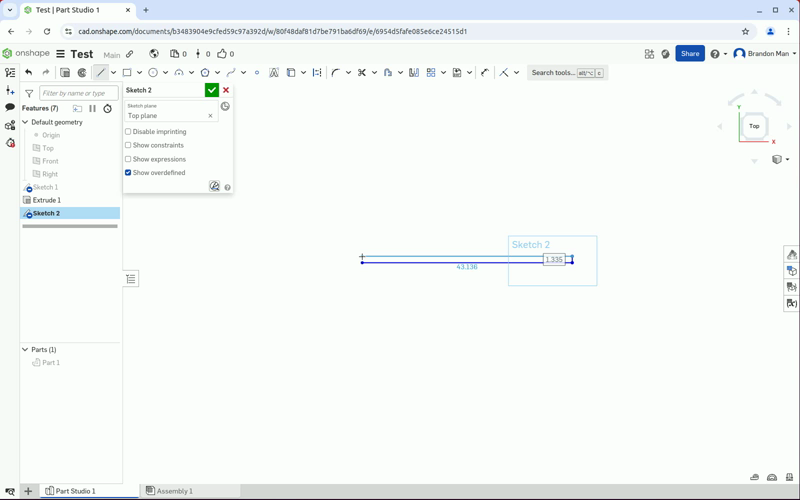
click(362, 256)
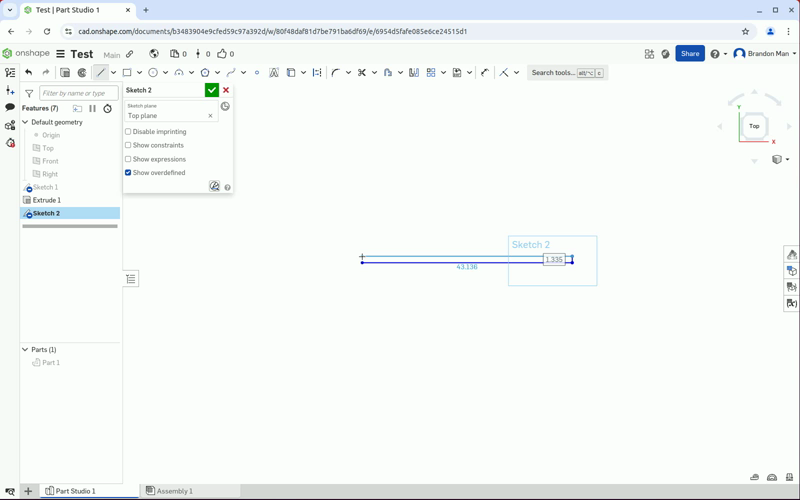
key_up(shift)
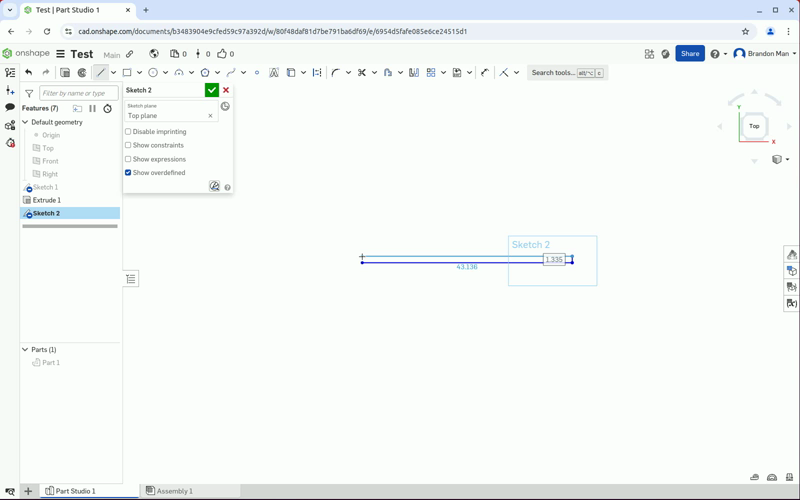
mouse_move(392, 256)
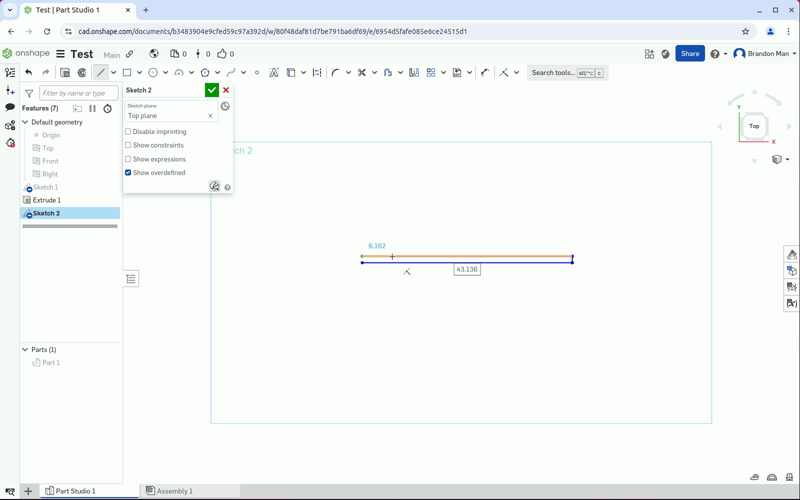
key_down(shift)
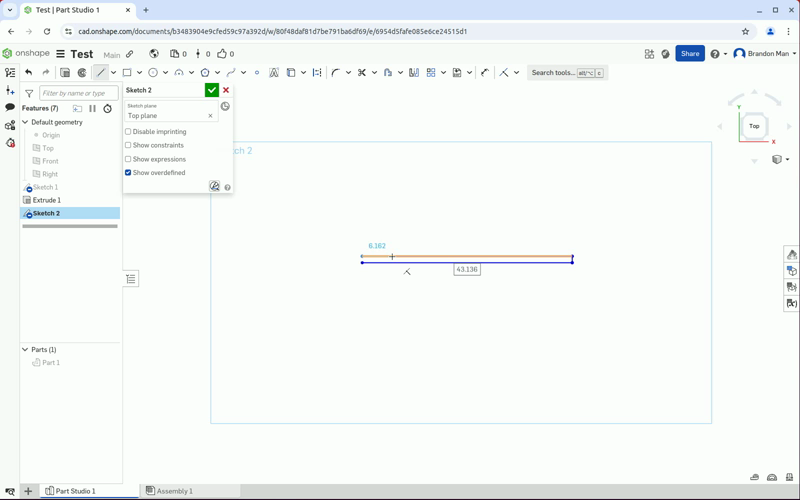
mouse_move(362, 262)
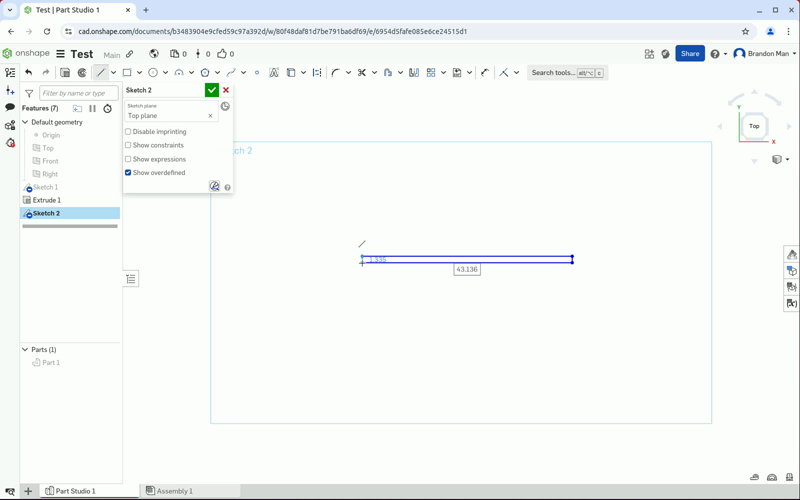
scroll(6)
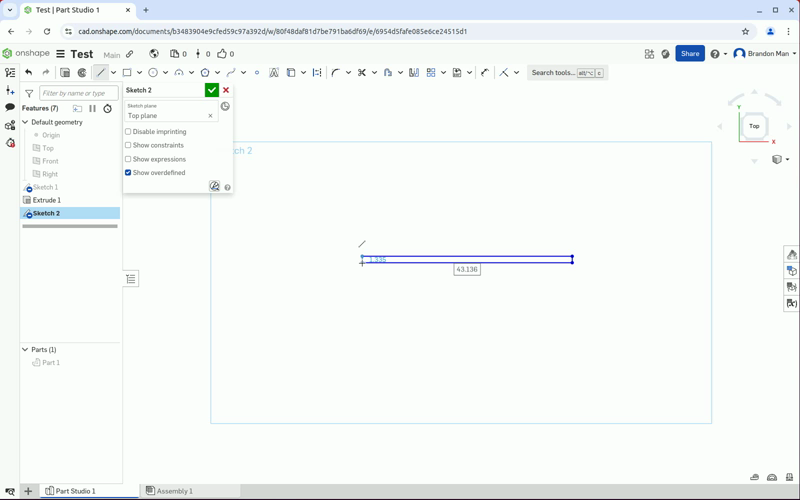
scroll(6)
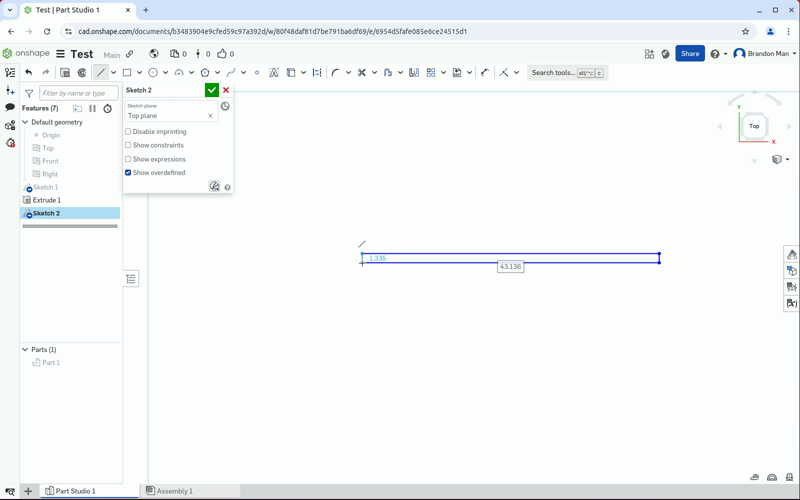
scroll(6)
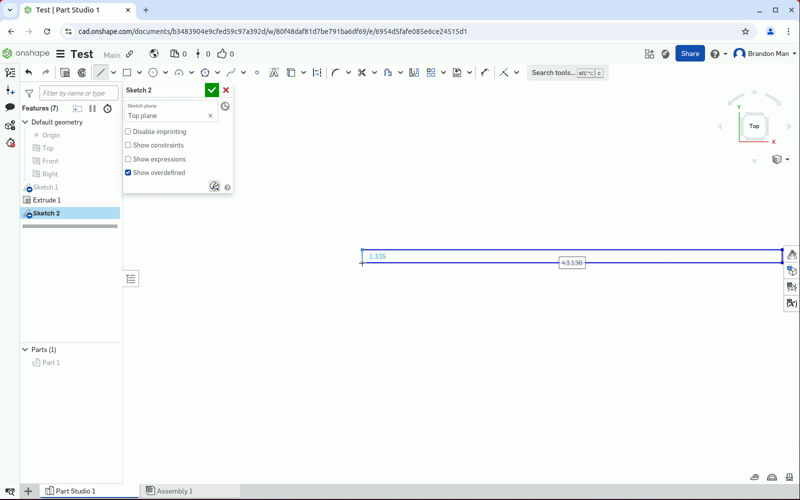
scroll(6)
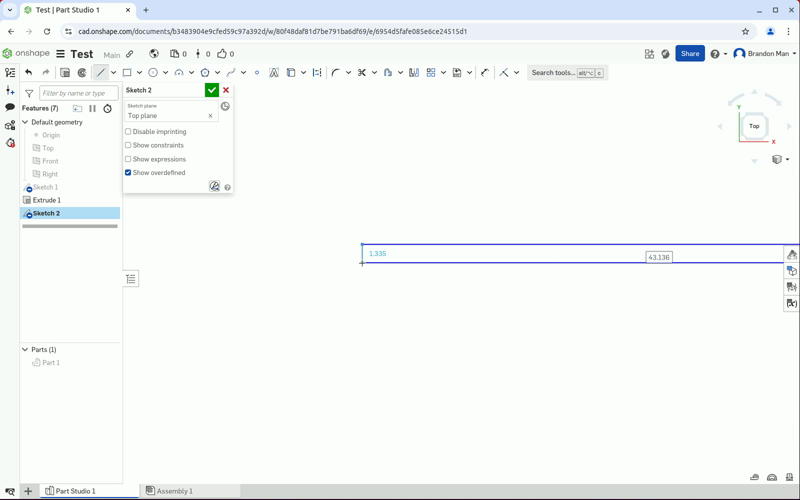
scroll(6)
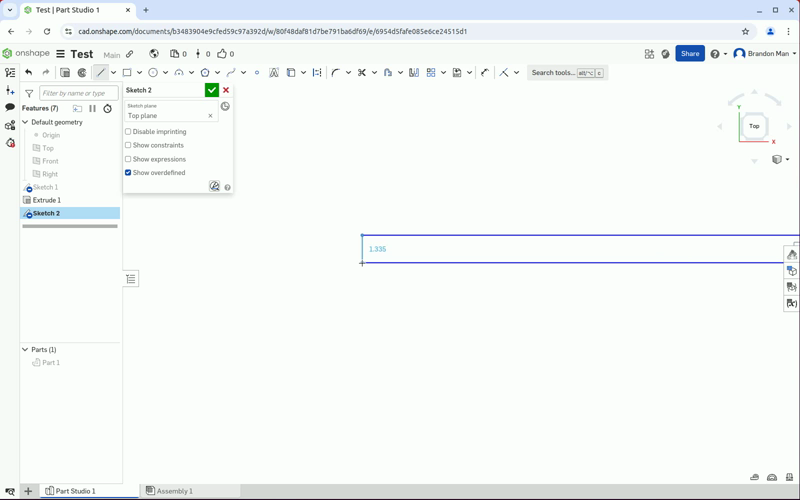
scroll(6)
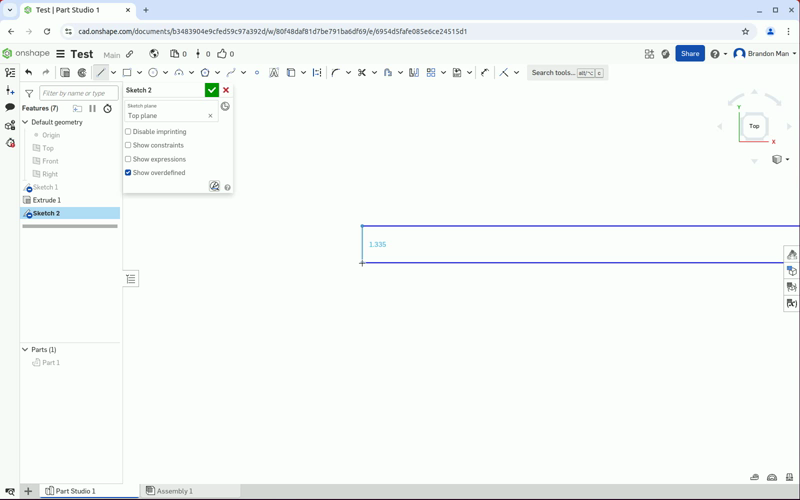
scroll(6)
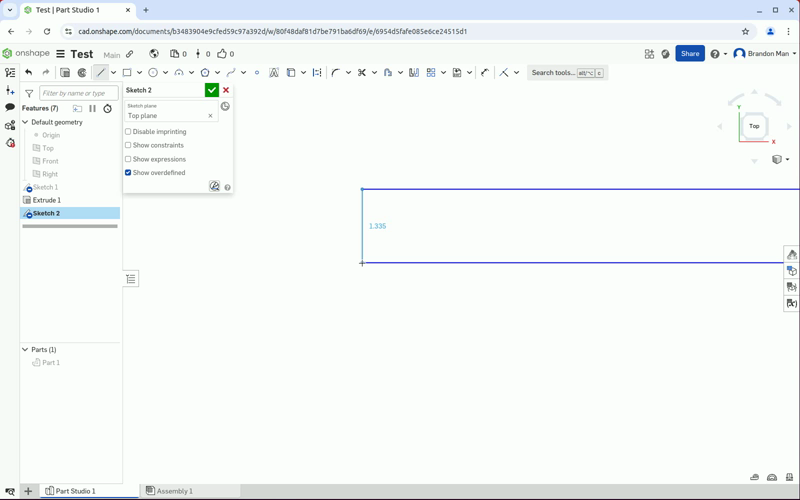
key_up(shift)
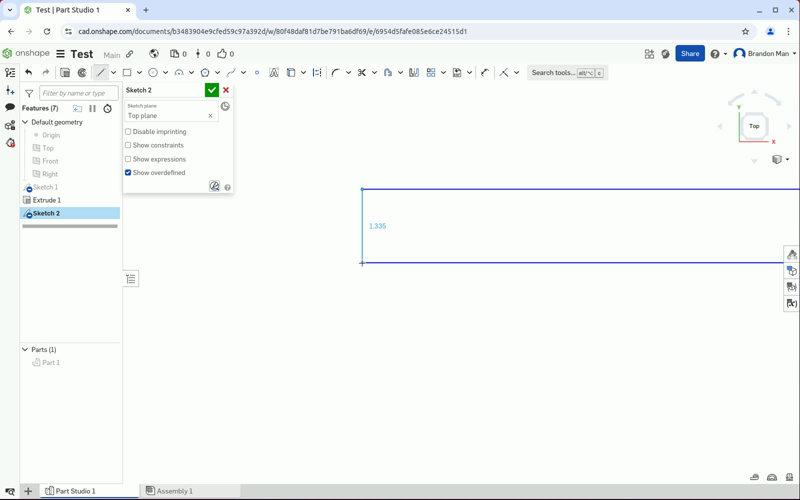
click(362, 262)
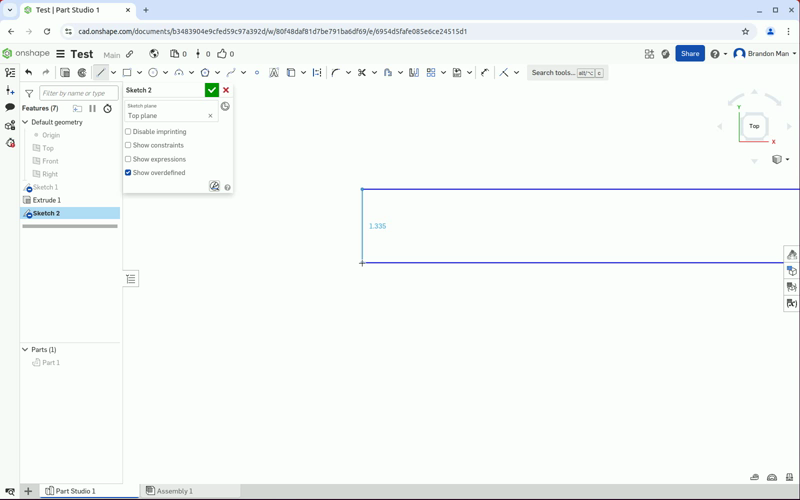
scroll(-6)
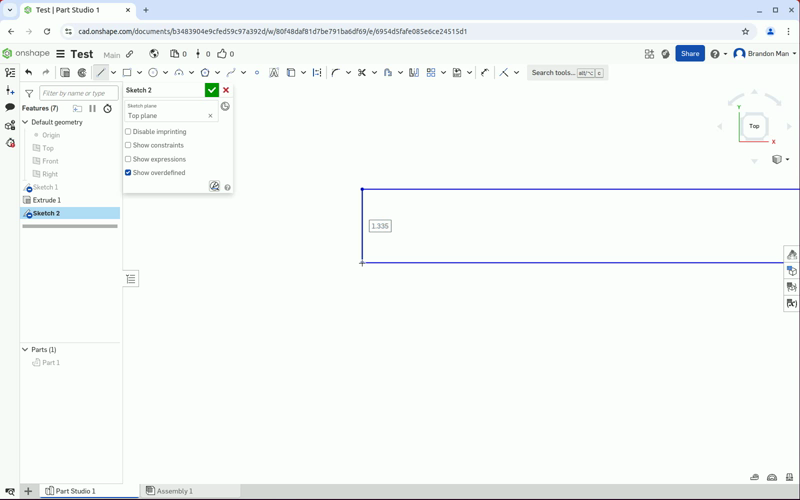
scroll(-6)
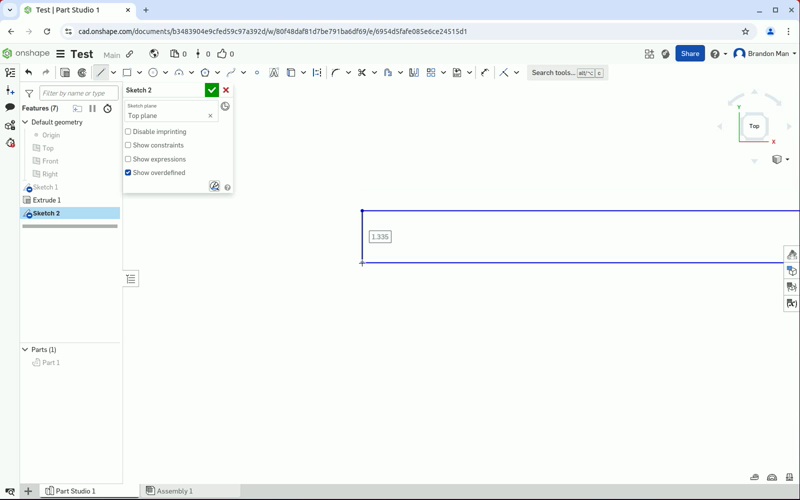
scroll(-6)
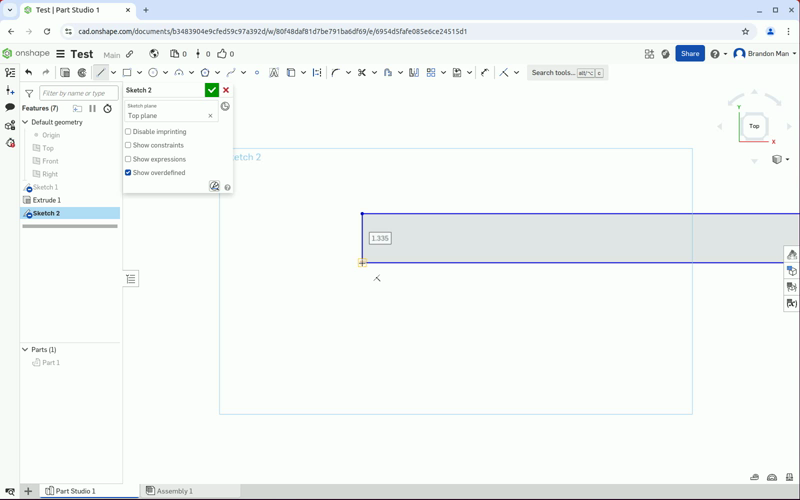
scroll(-6)
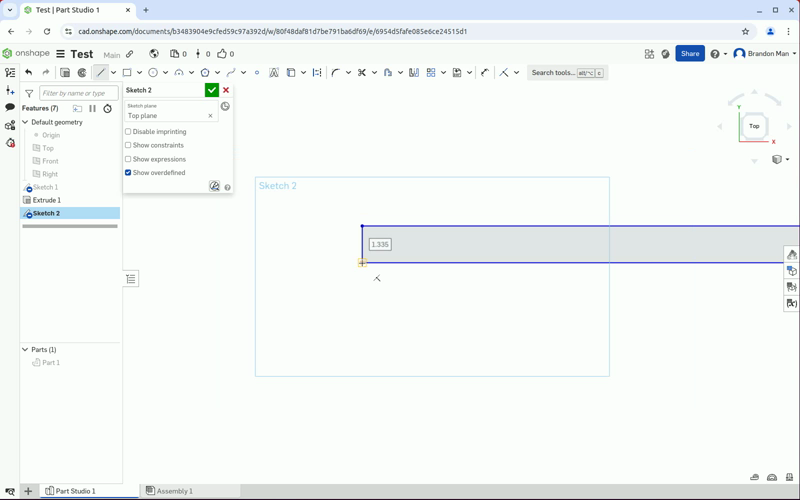
scroll(-6)
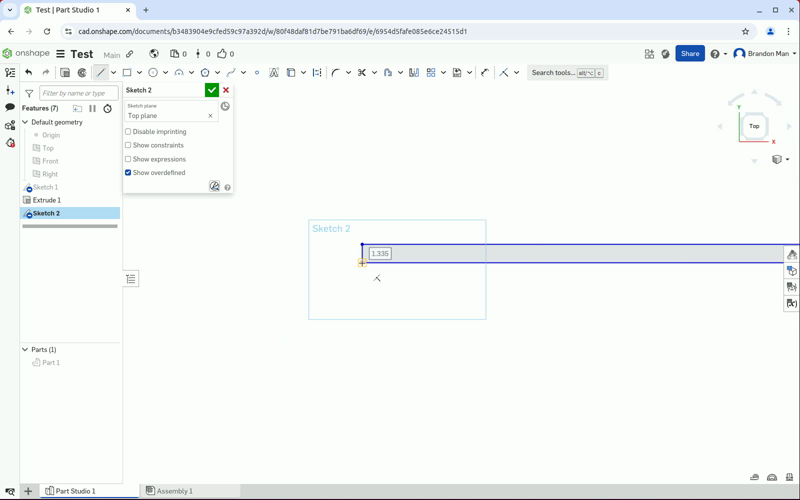
scroll(-6)
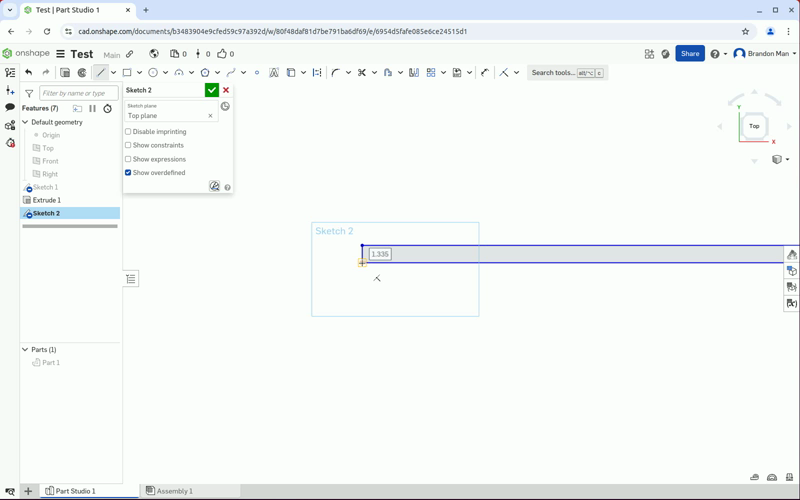
scroll(-6)
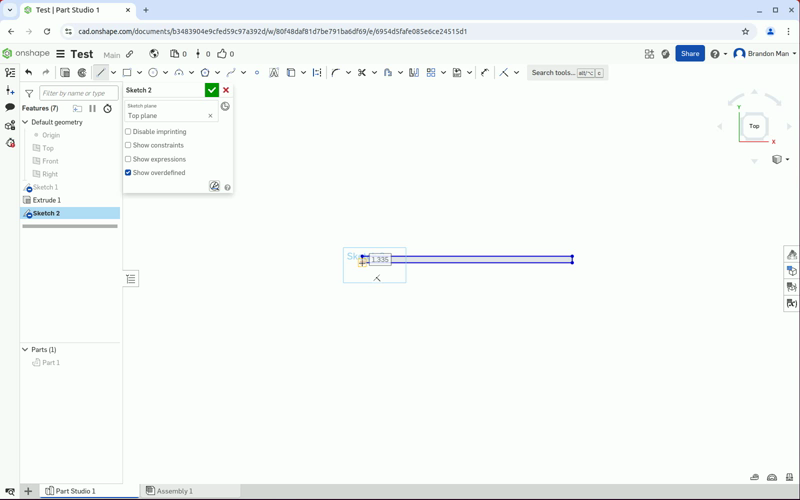
key(esc)
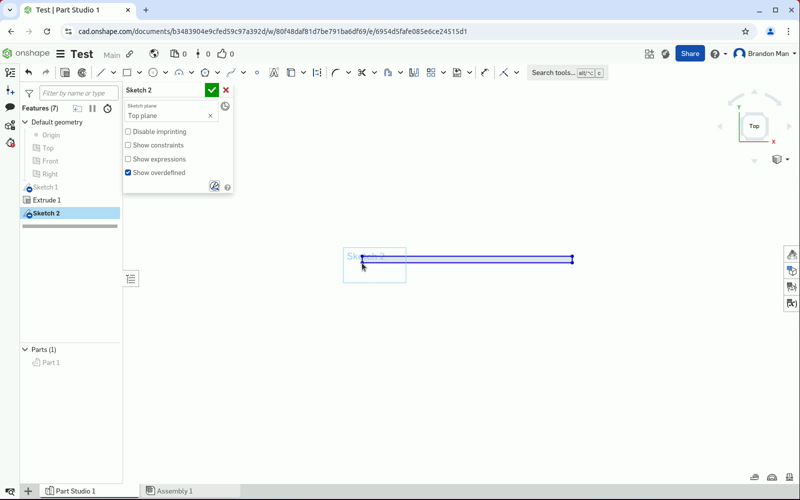
mouse_move(464, 260)
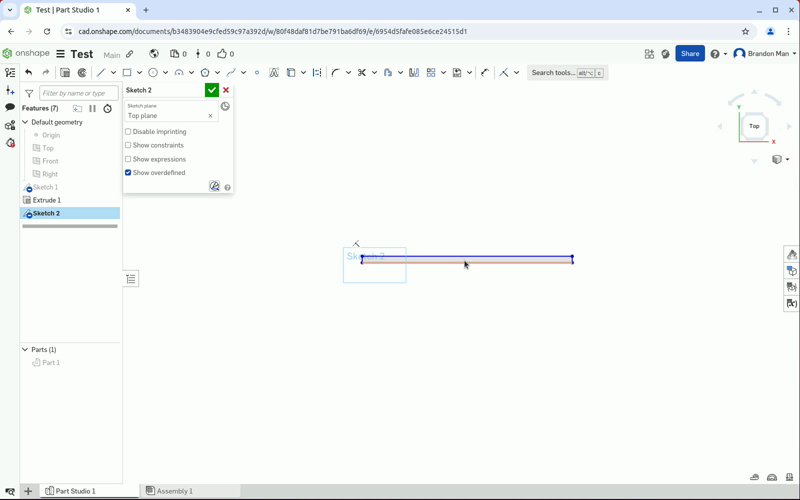
scroll(6)
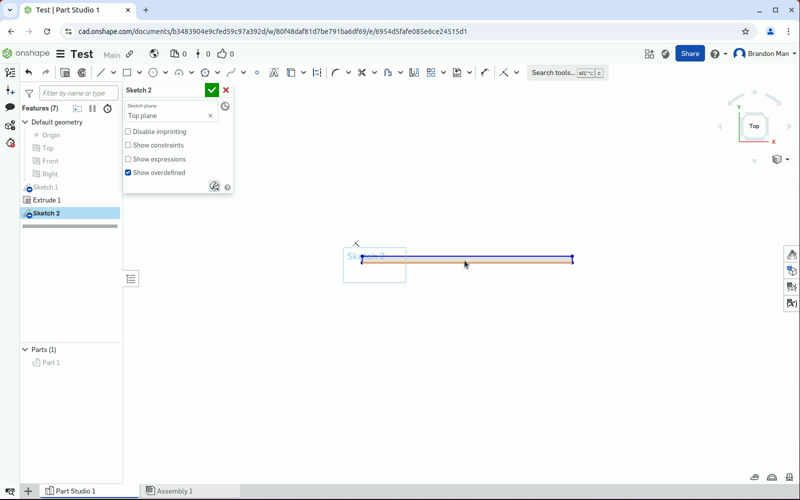
scroll(6)
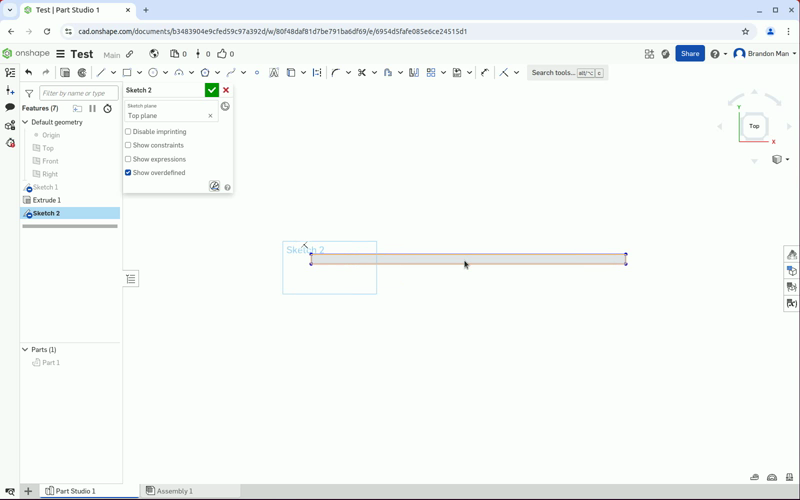
scroll(6)
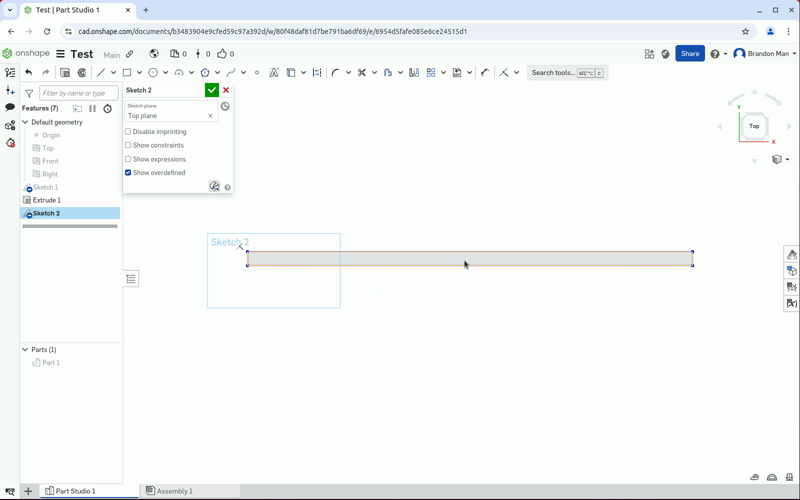
scroll(6)
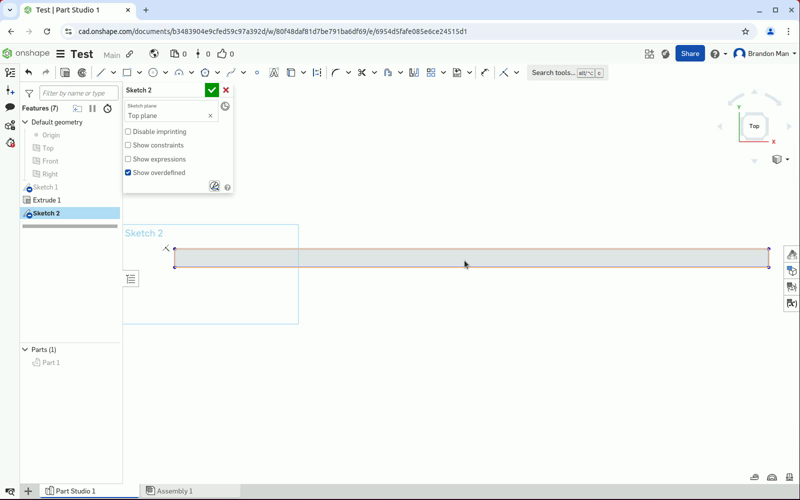
scroll(6)
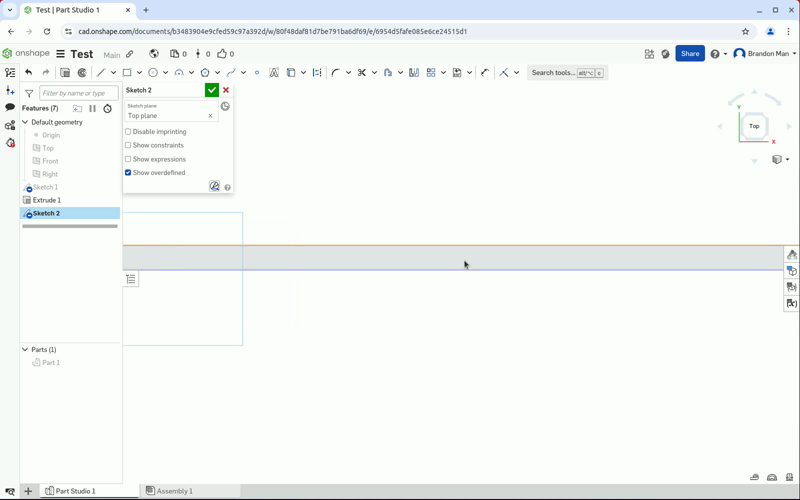
scroll(6)
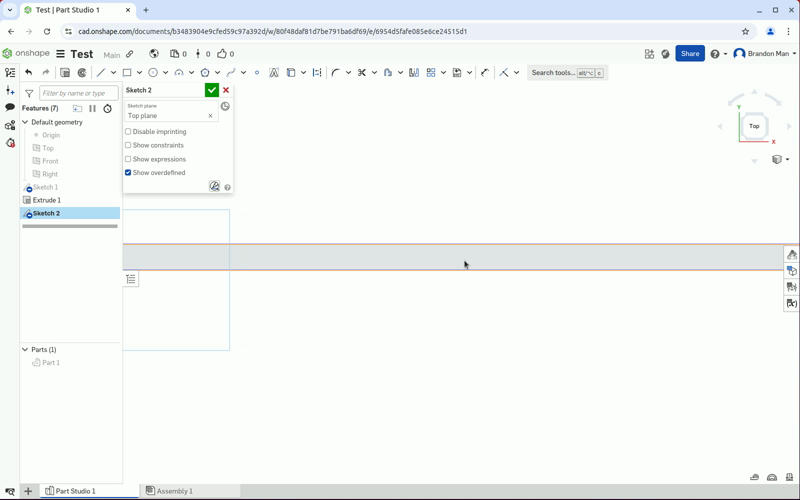
scroll(6)
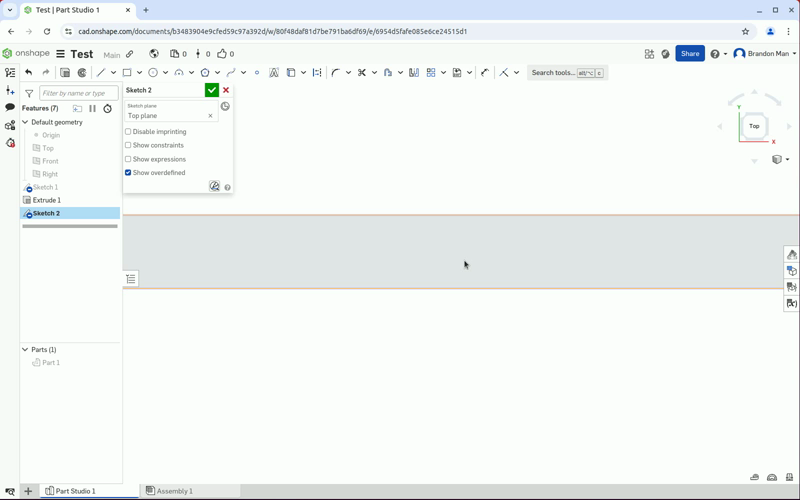
click(464, 260)
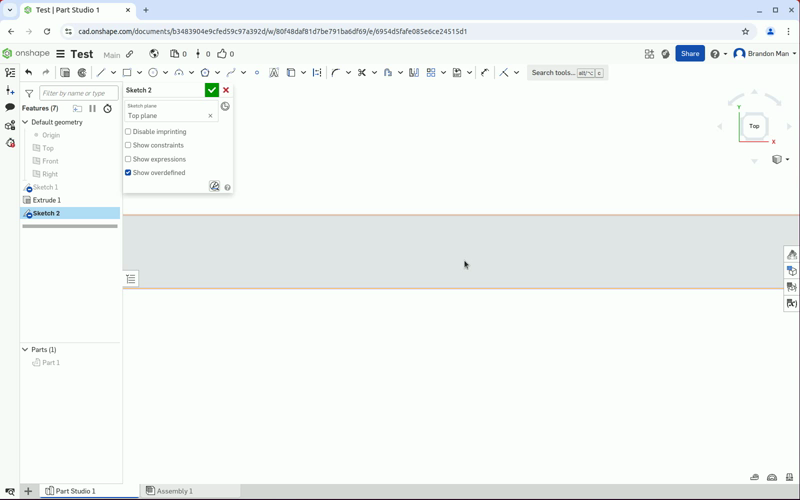
scroll(-6)
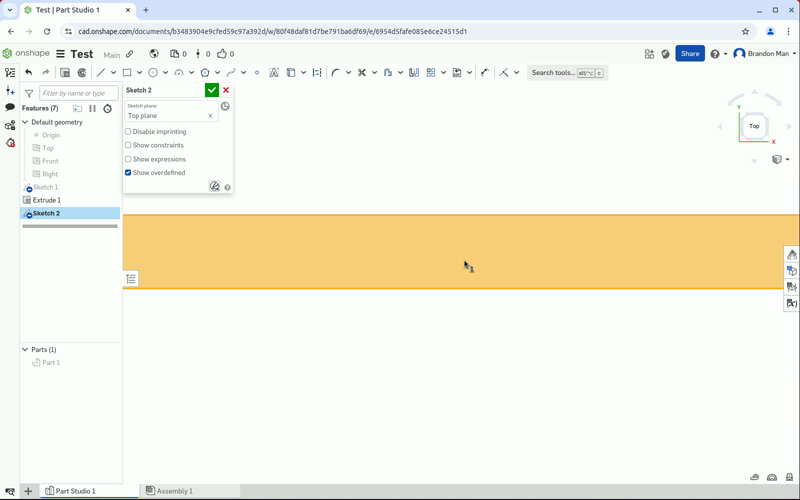
scroll(-6)
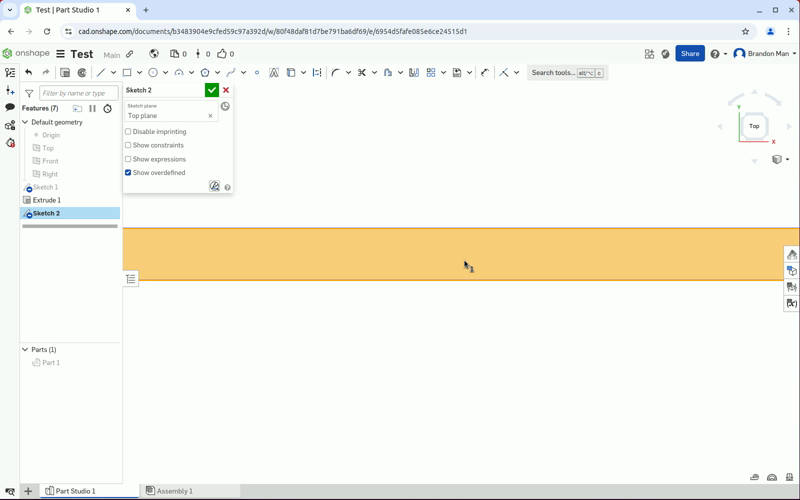
scroll(-6)
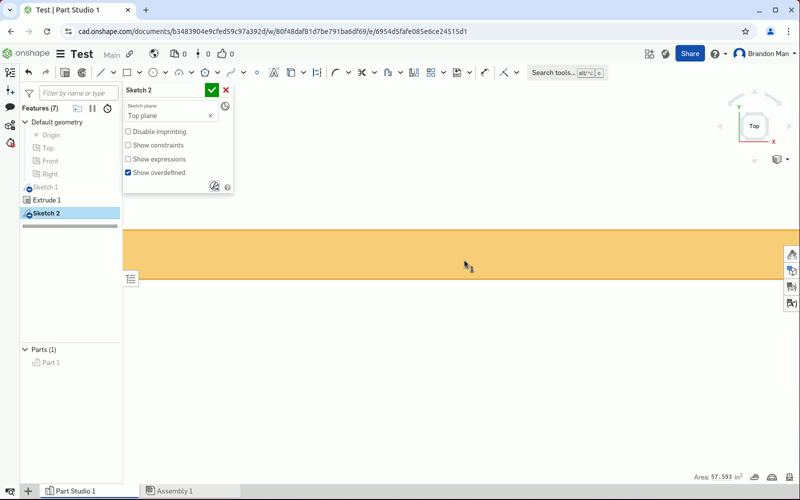
scroll(-6)
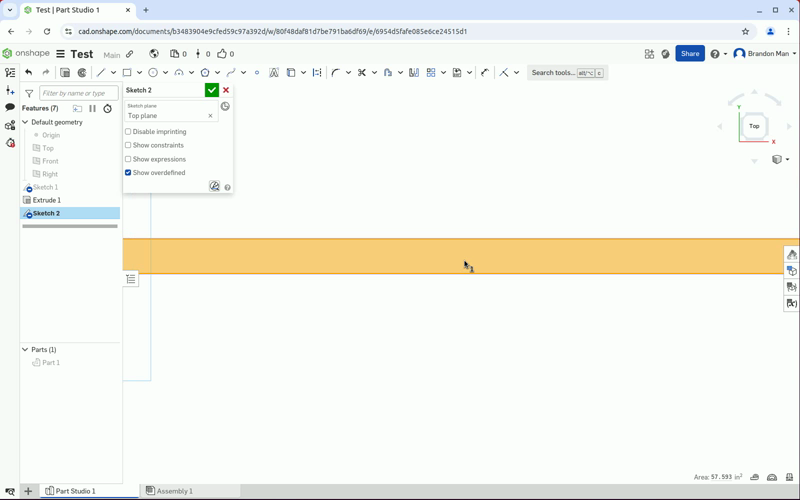
scroll(-6)
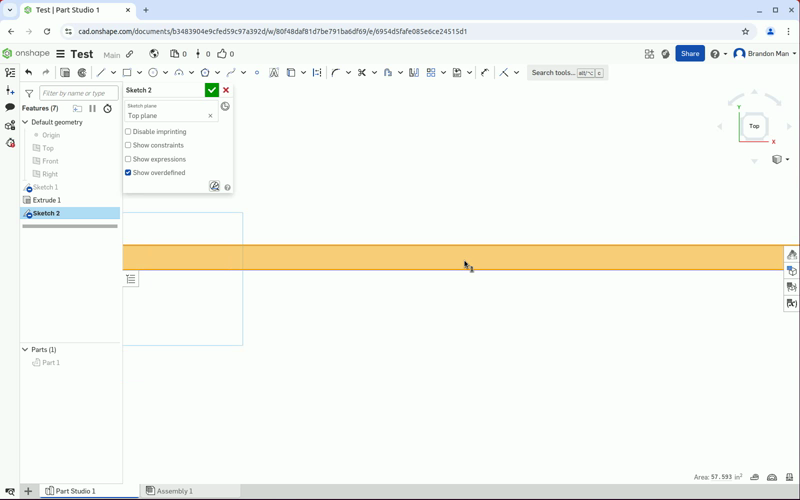
scroll(-6)
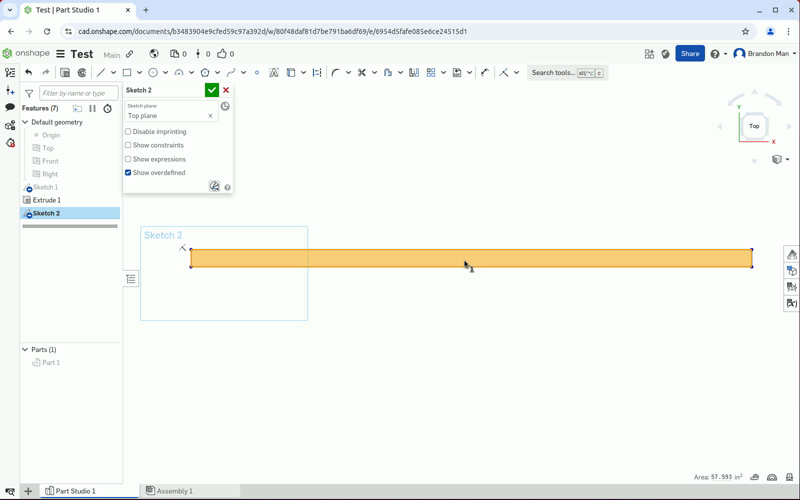
scroll(-6)
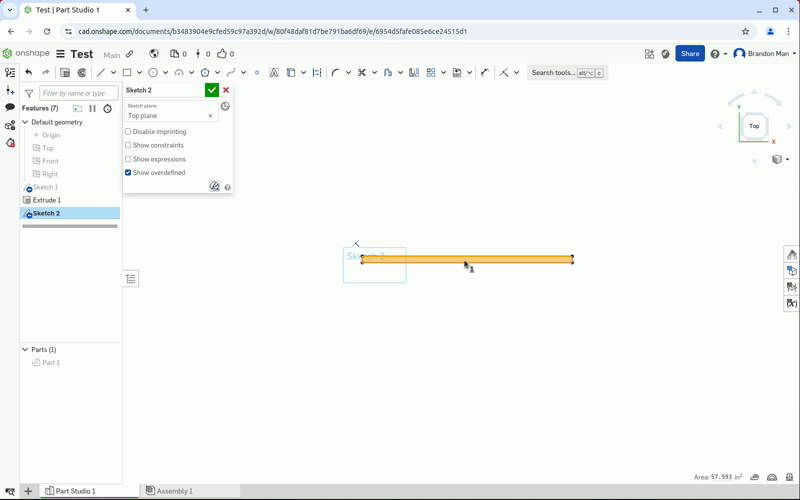
mouse_move(73, 352)
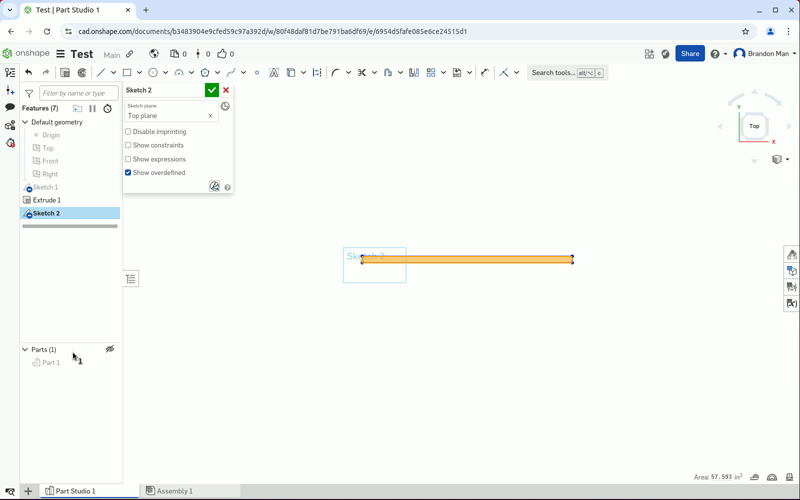
key(shift+y)
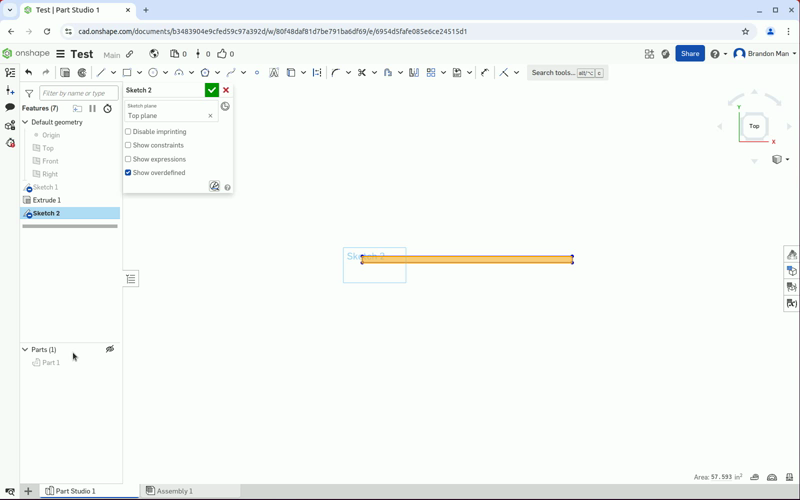
key(shift+e)
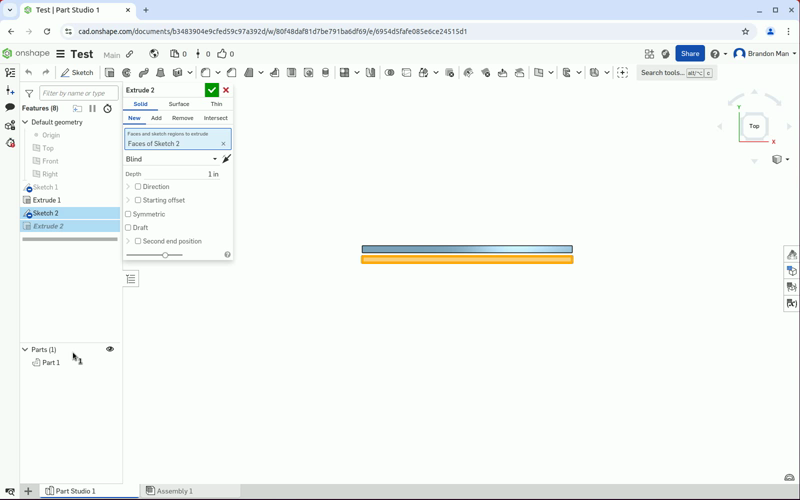
mouse_move(143, 106)
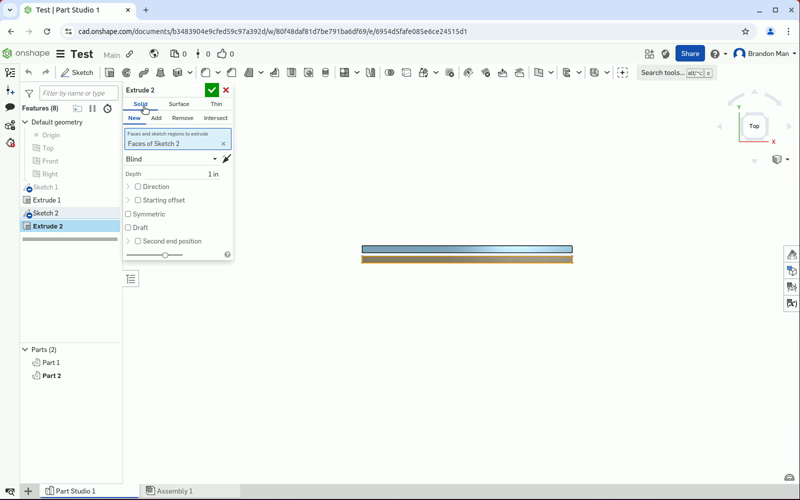
click(143, 106)
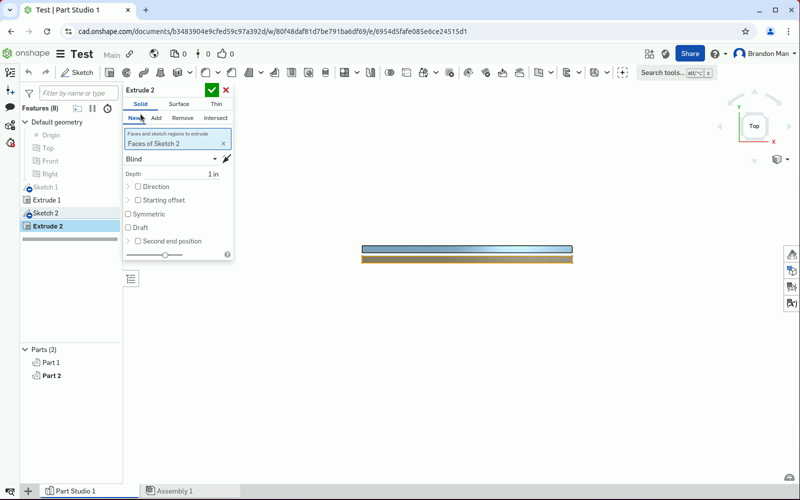
mouse_move(137, 120)
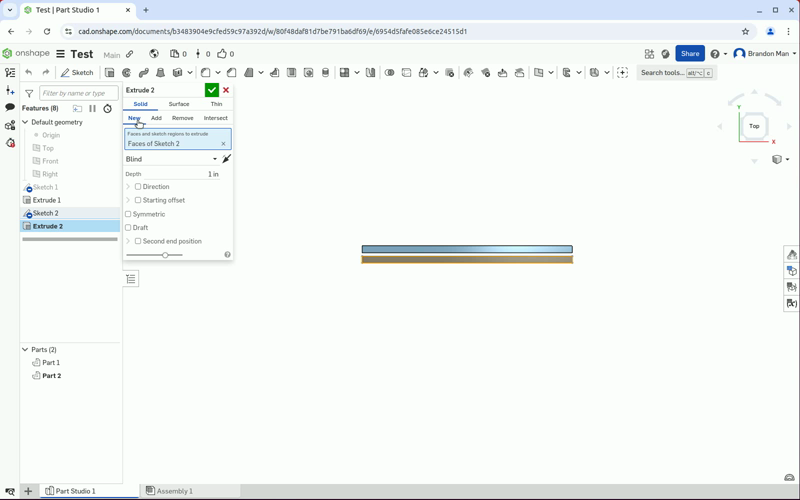
click(137, 120)
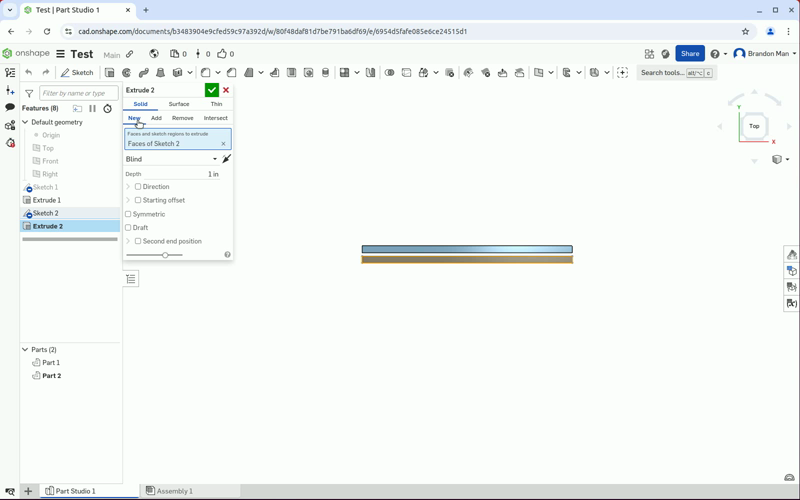
key(tab, 4)
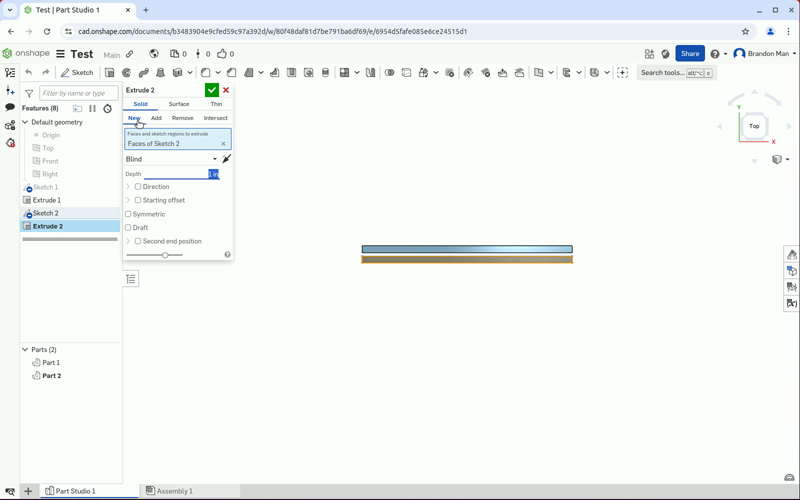
text(18.294)
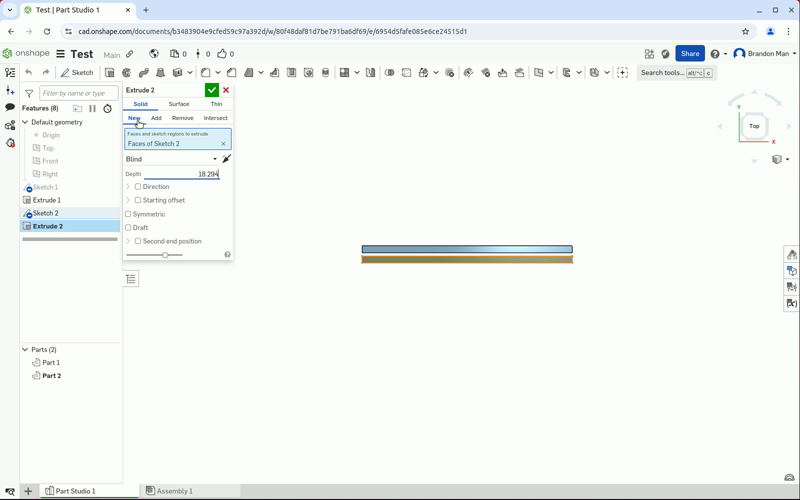
key(tab, 3)
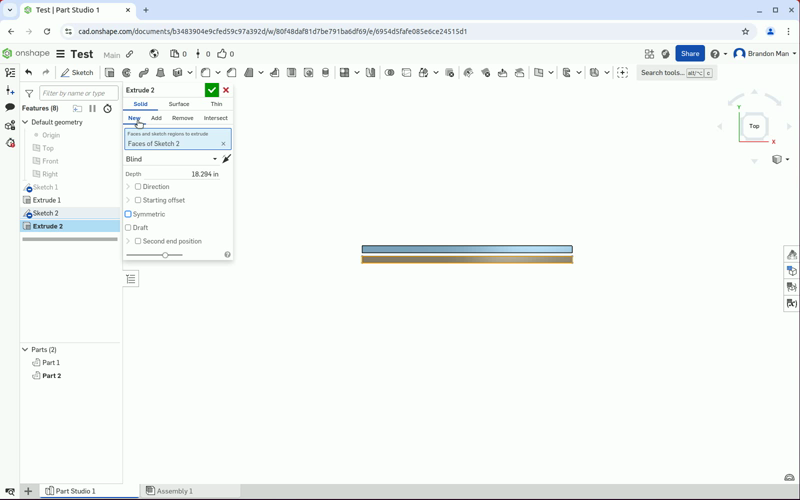
key(space)
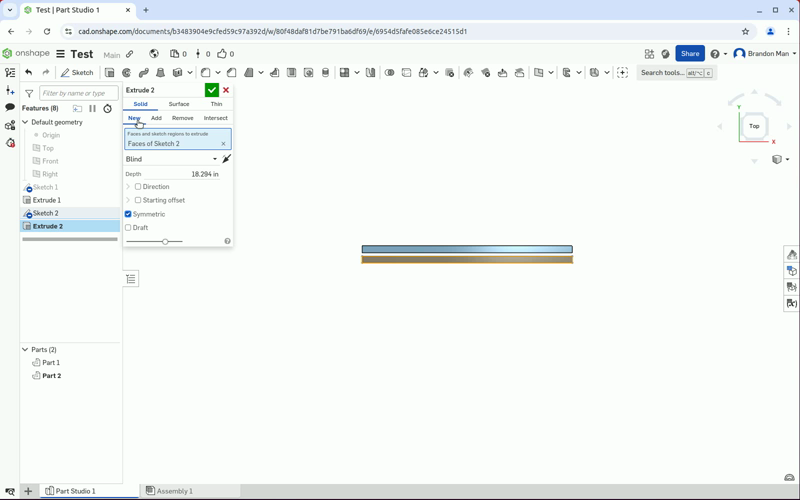
key(enter)
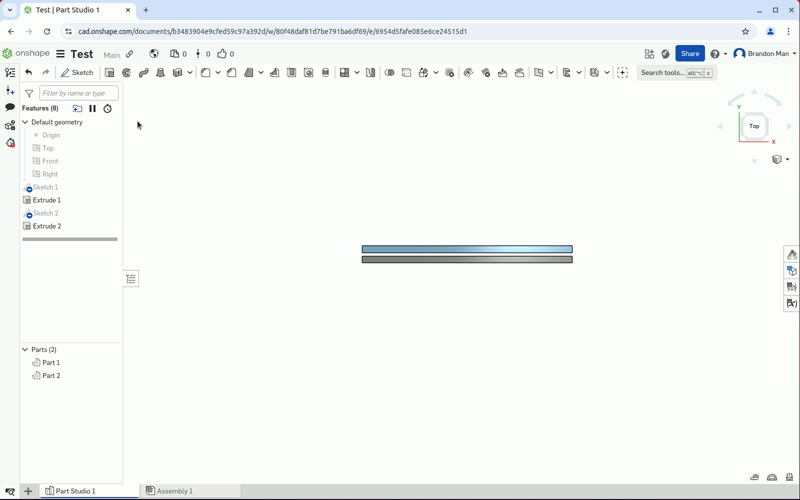
key(shift+h)
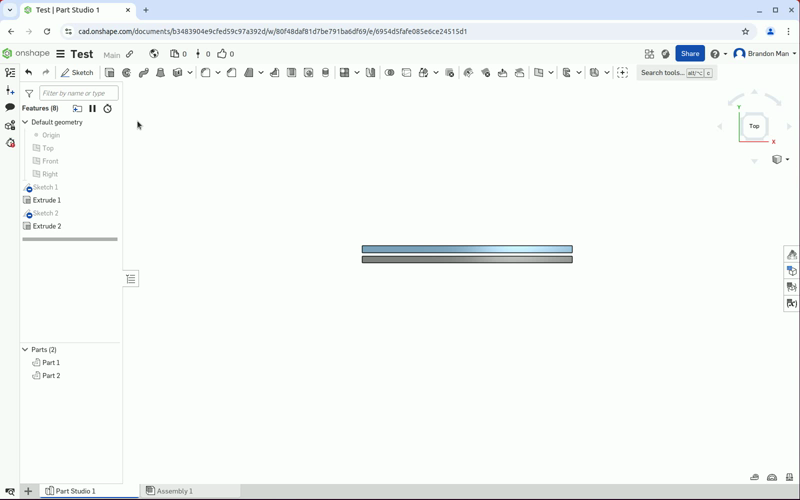
key(shift+h)
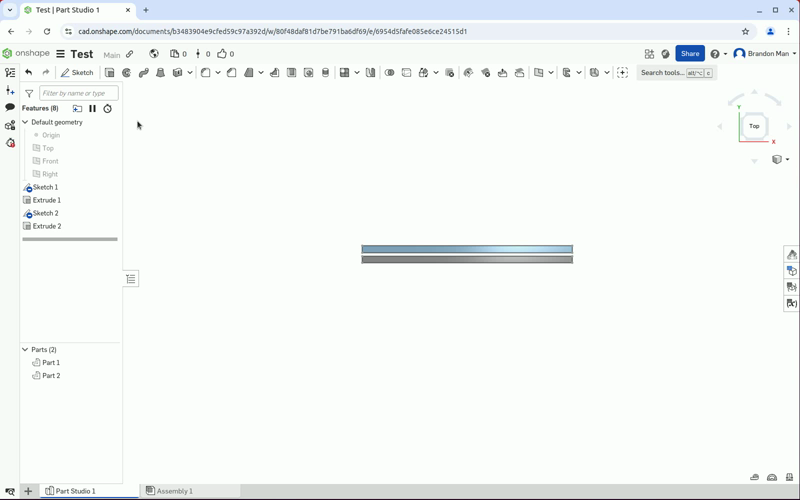
key(shift+7)
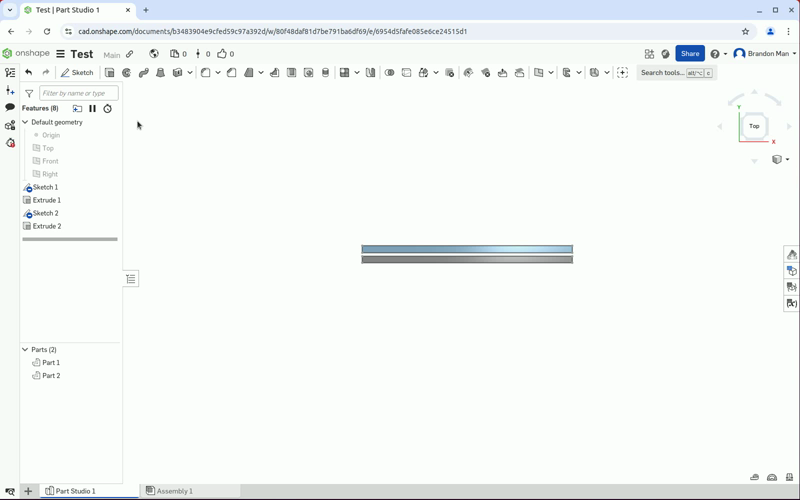
key(up, 3)
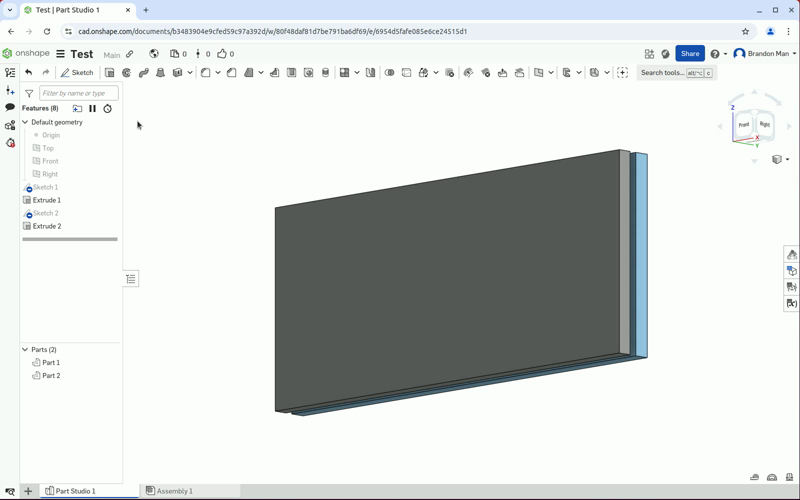
key(left, 3)
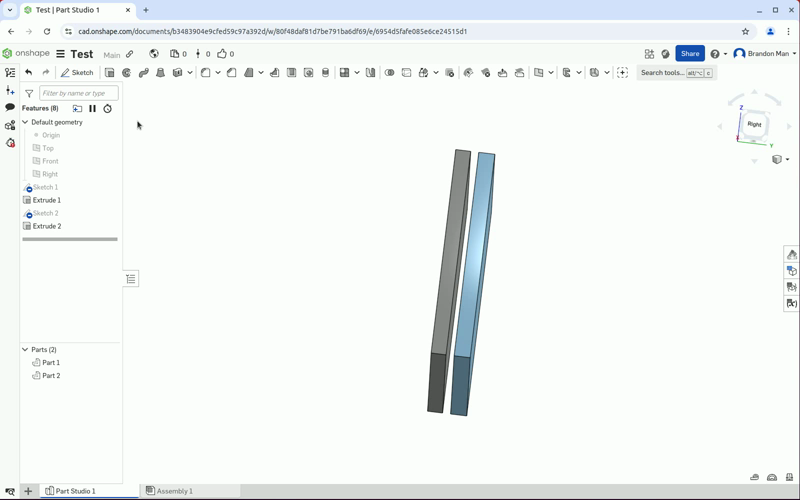
key(right, 3)
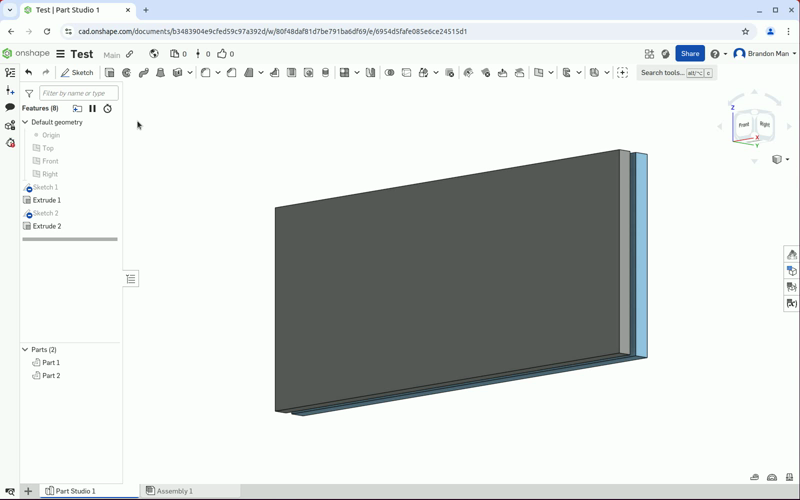
key(down, 3)
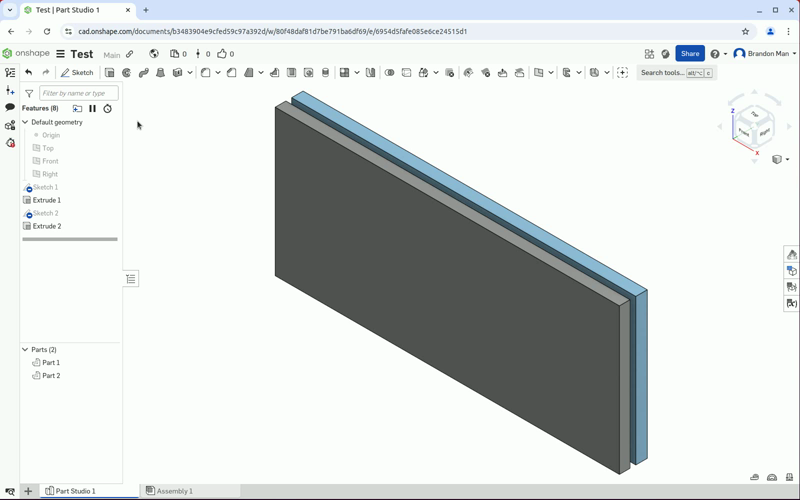
mouse_move(73, 189)
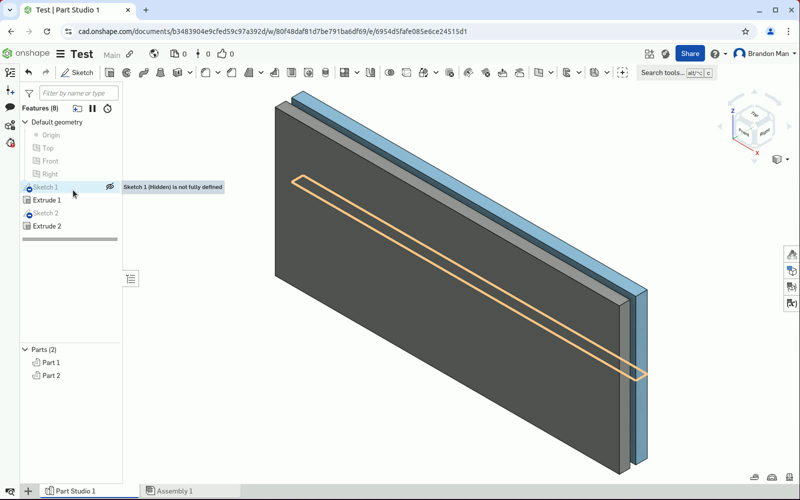
click(73, 189)